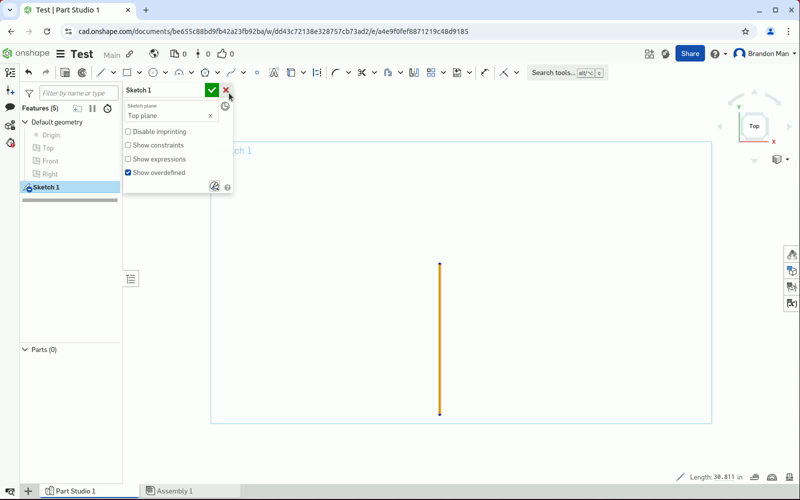
key(shift+h)
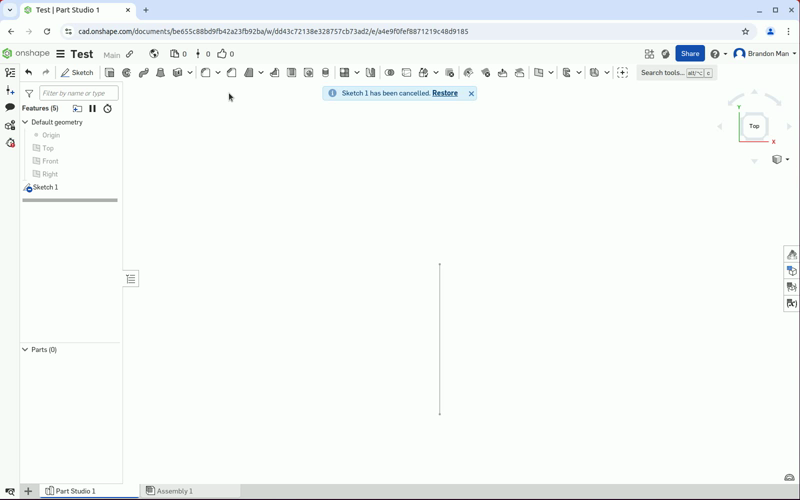
mouse_move(73, 352)
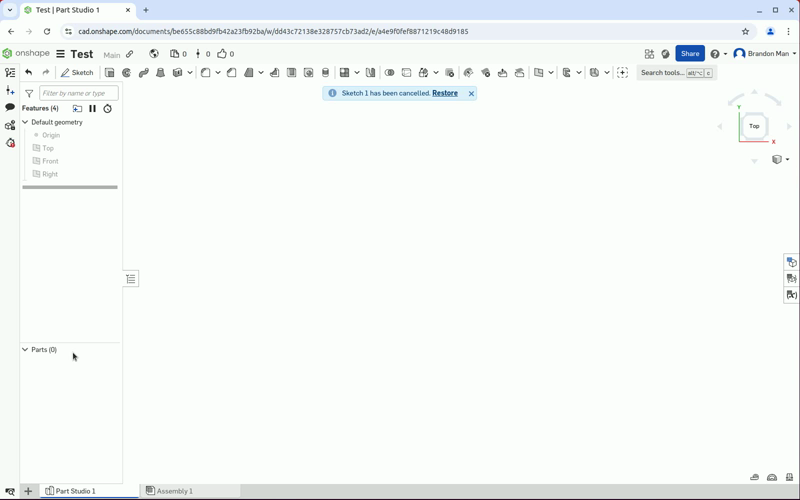
key(y)
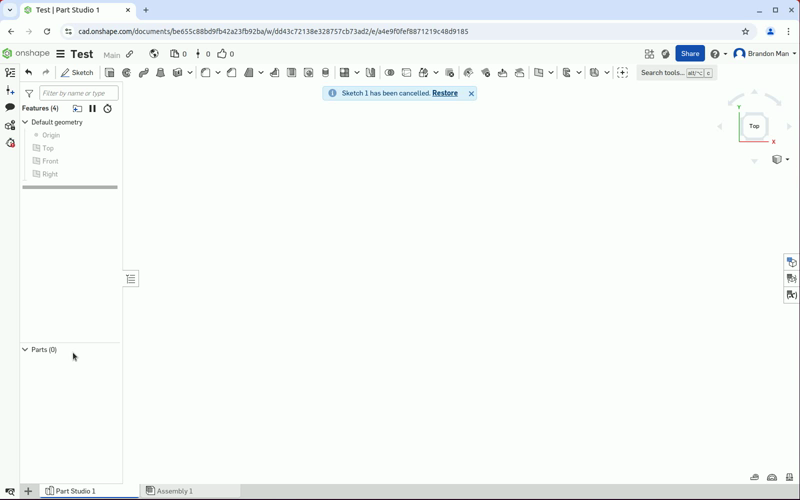
key(shift+p)
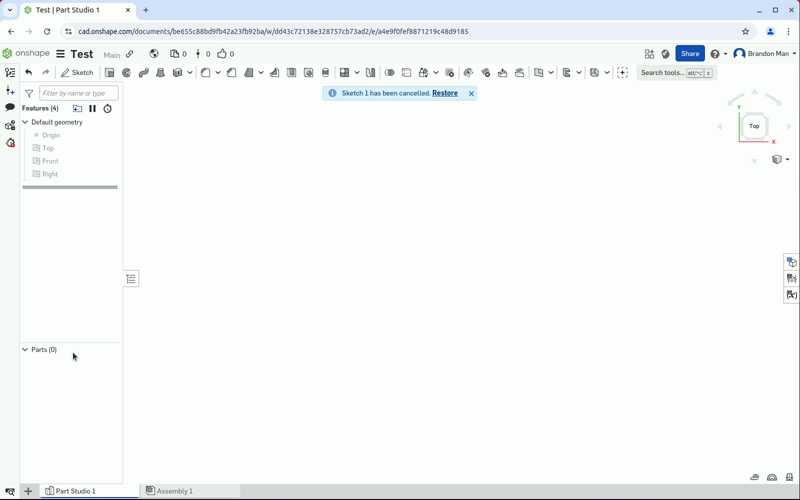
key(space)
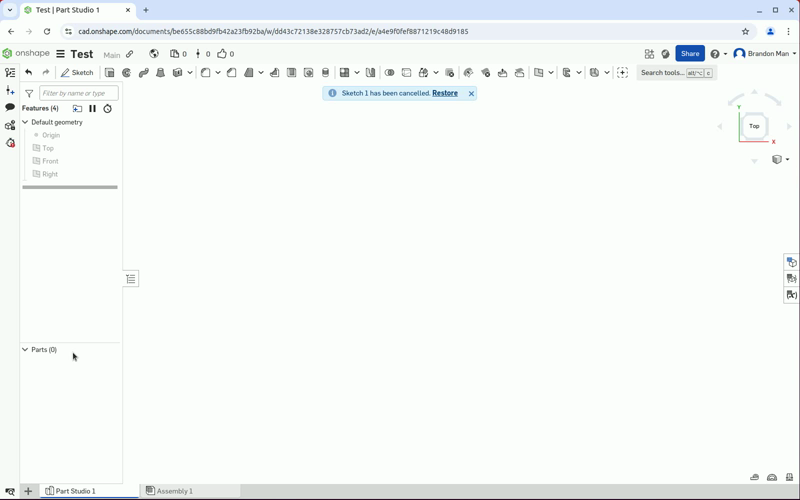
key_down(shift)
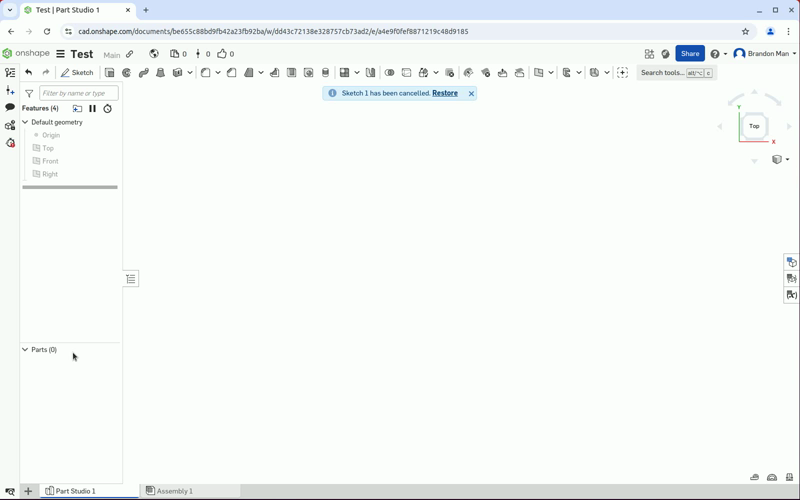
key(up)
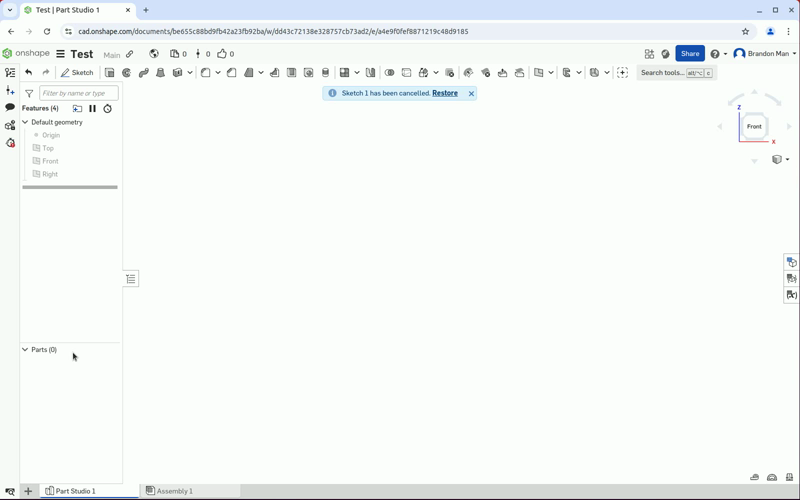
key_up(shift)
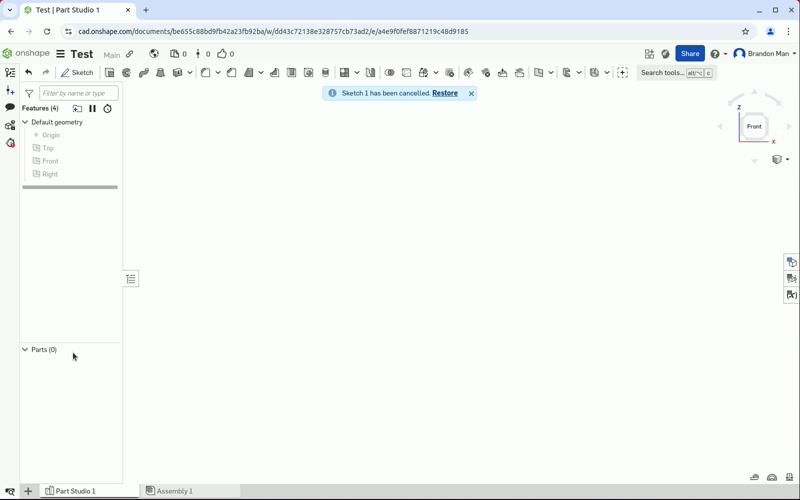
mouse_move(73, 352)
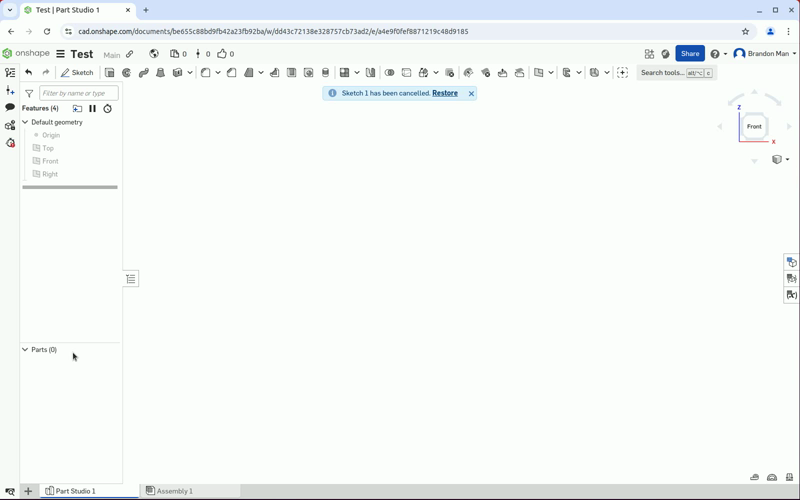
key(shift+y)
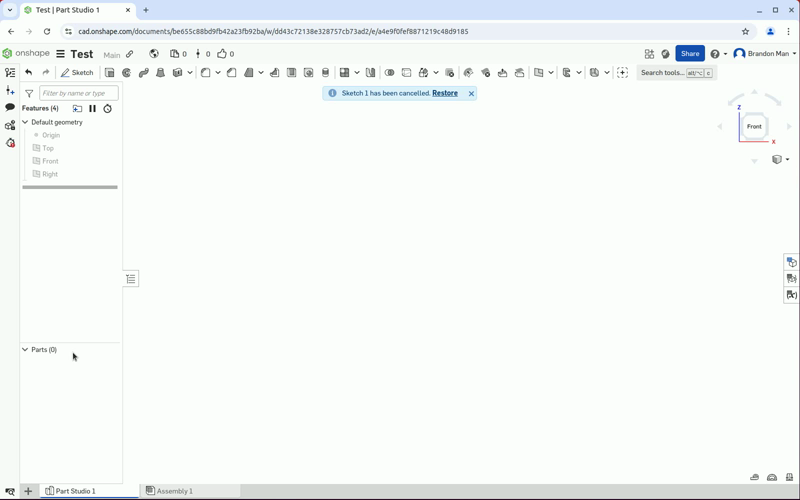
key(shift+s)
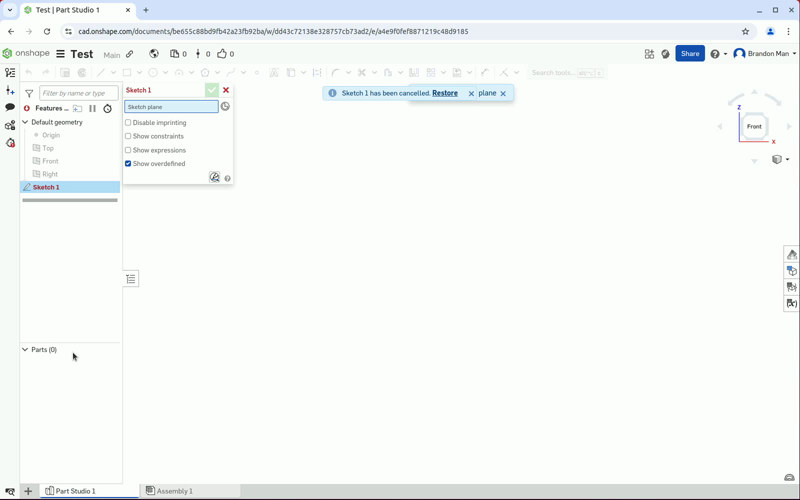
mouse_move(73, 163)
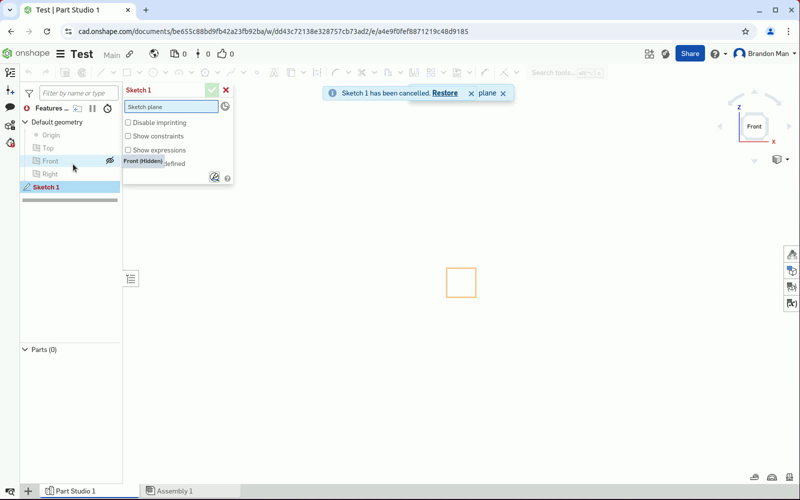
click(73, 163)
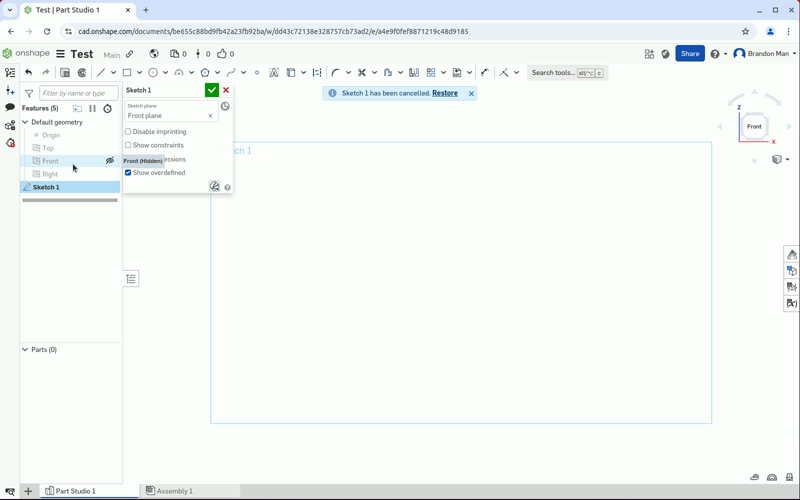
mouse_move(73, 352)
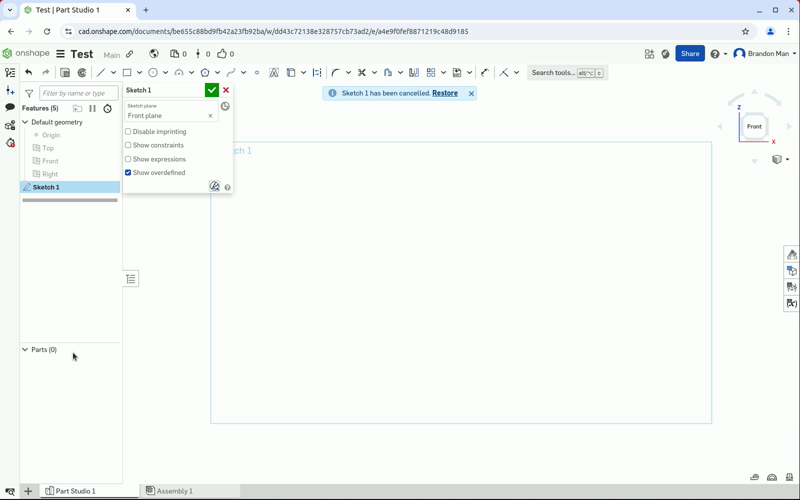
key(y)
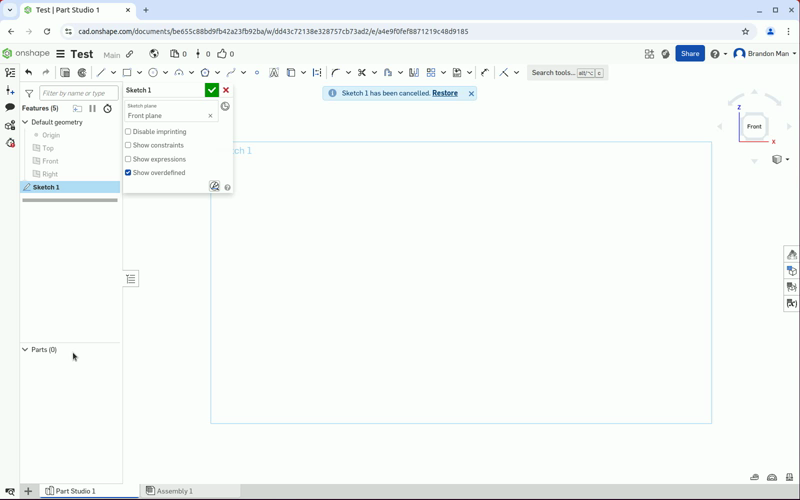
key(c)
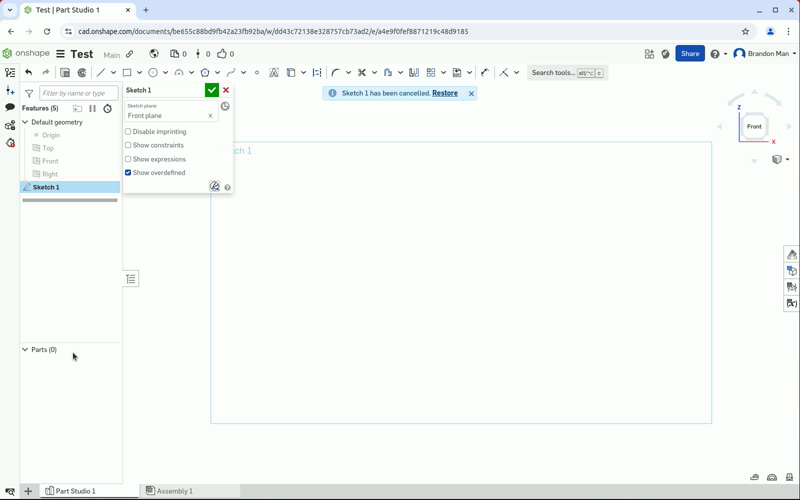
key_down(shift)
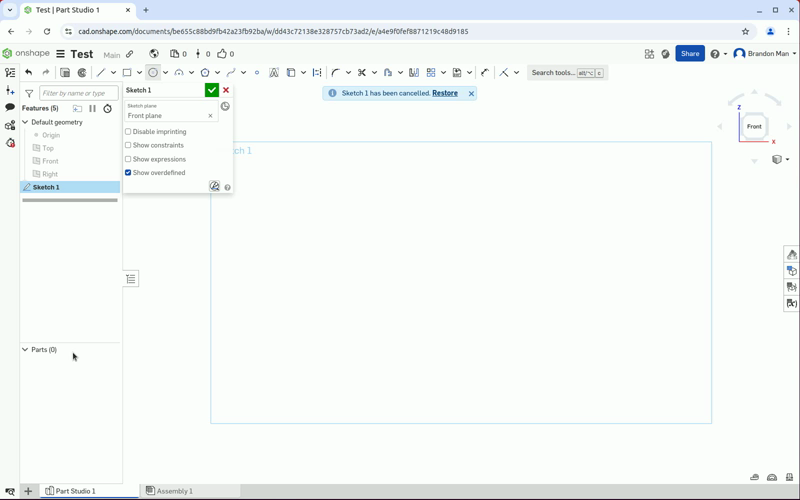
mouse_move(461, 282)
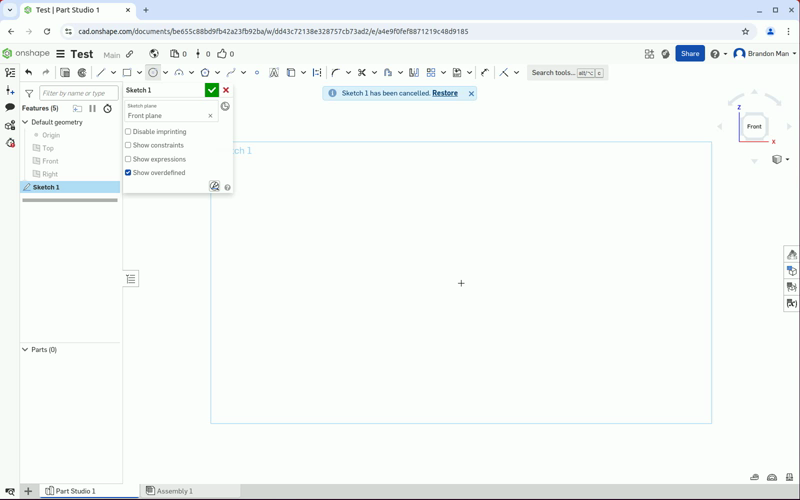
click(461, 282)
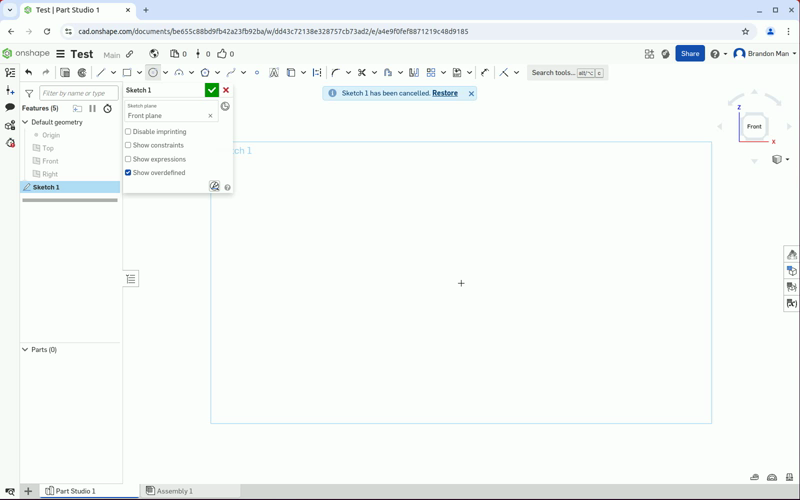
key_up(shift)
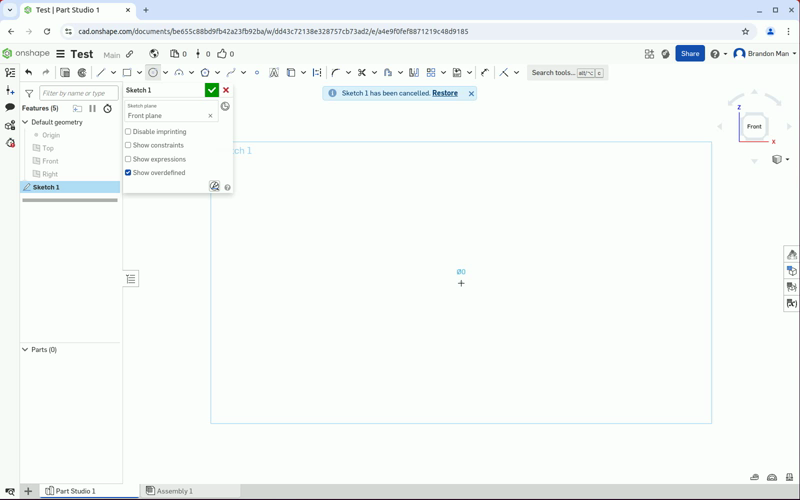
mouse_move(497, 282)
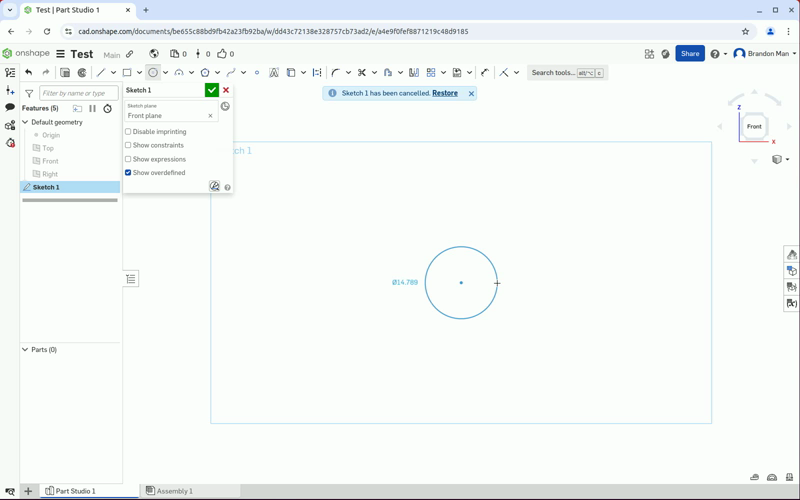
click(497, 282)
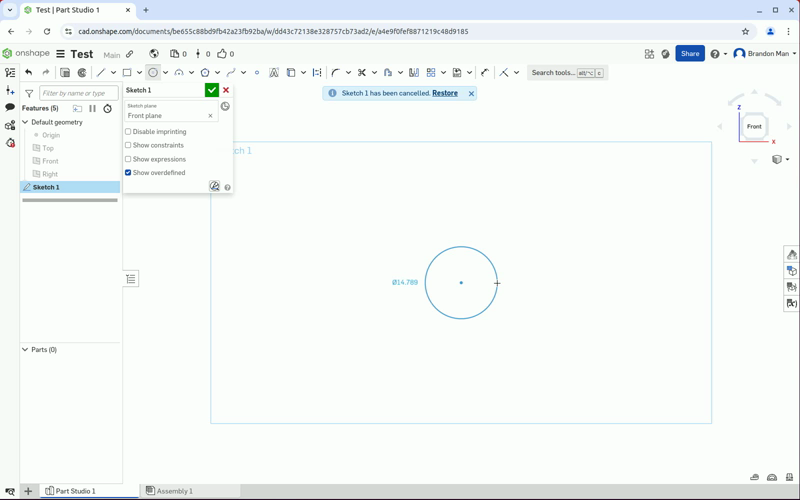
key(esc)
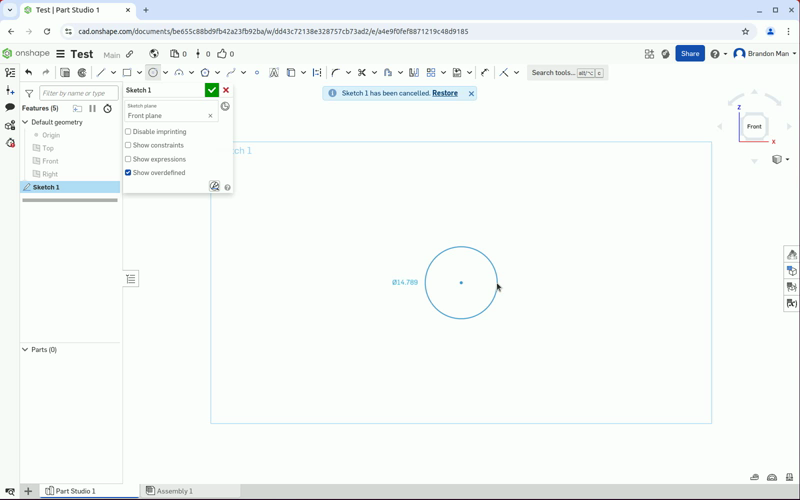
key(c)
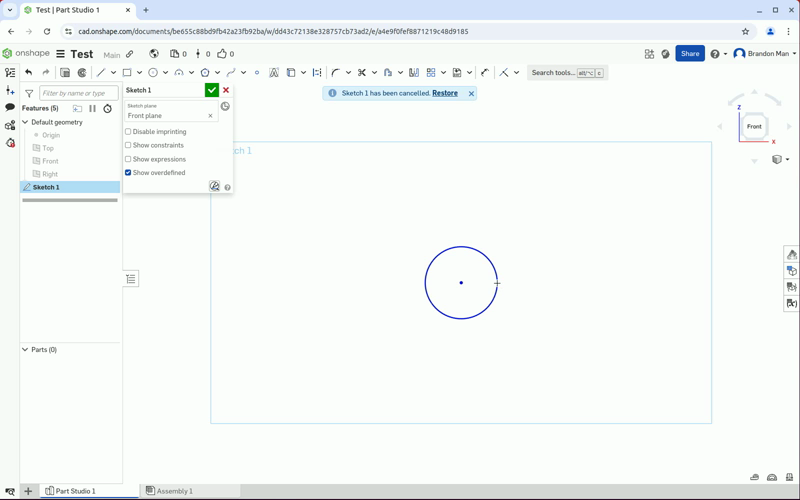
key_down(shift)
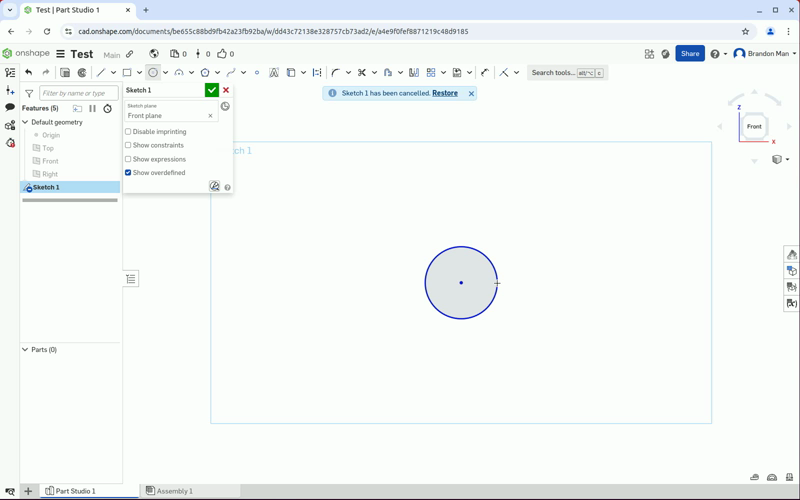
mouse_move(461, 282)
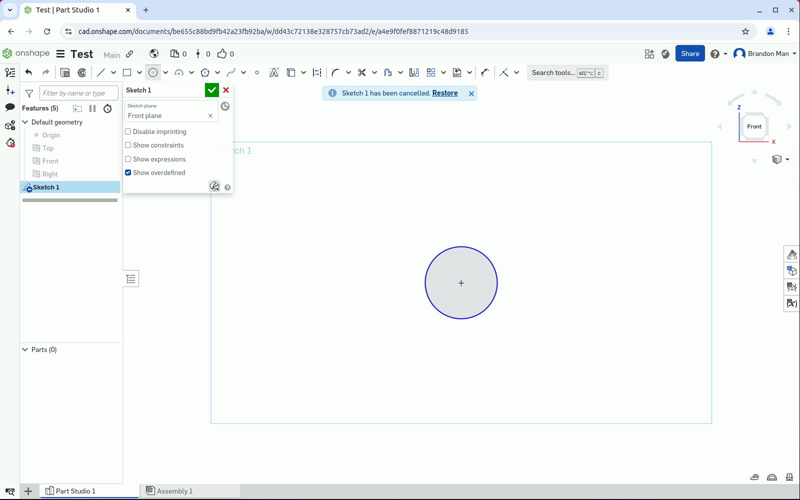
click(461, 282)
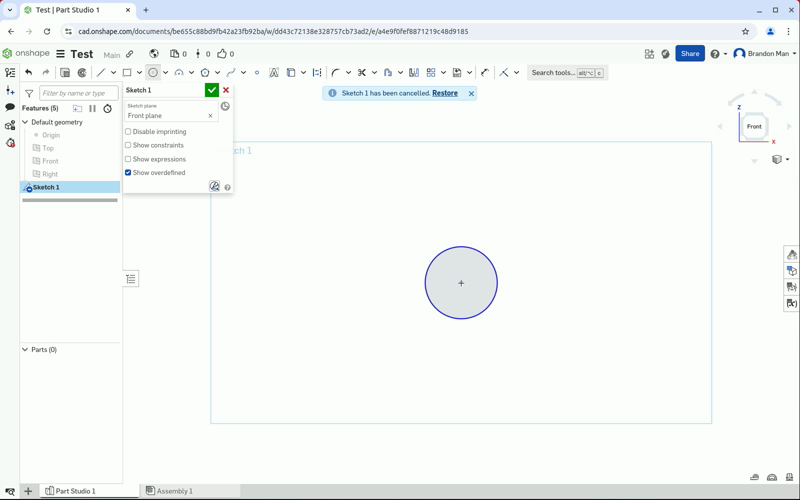
key_up(shift)
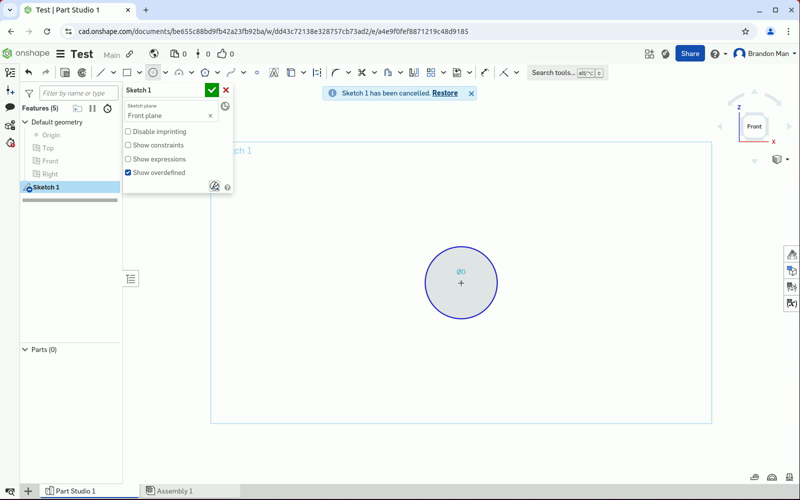
mouse_move(479, 282)
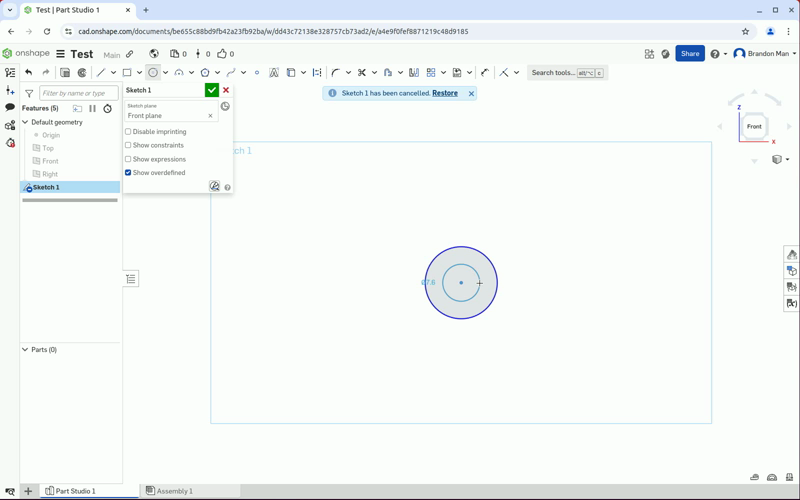
click(479, 282)
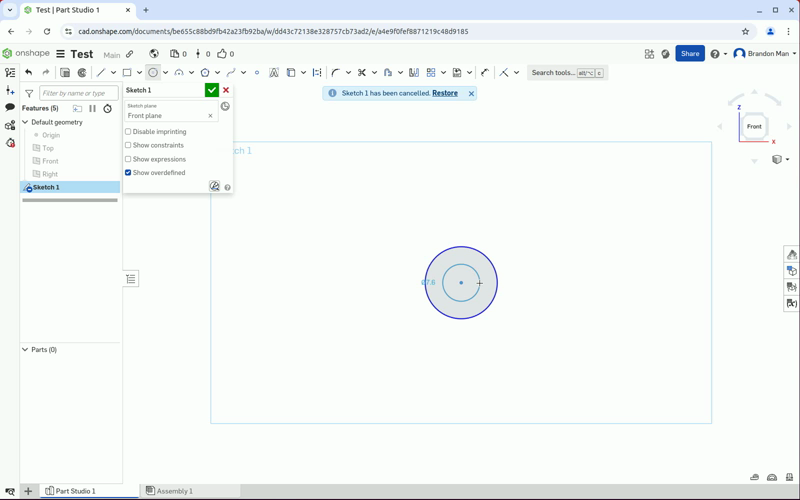
key(esc)
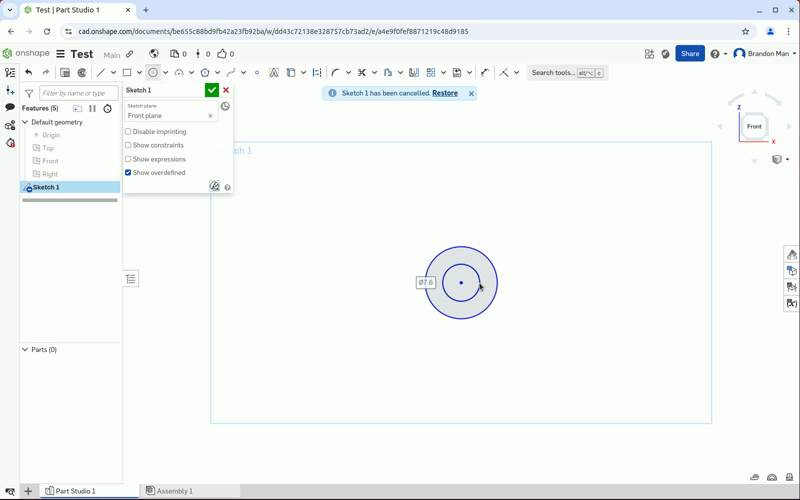
mouse_move(464, 250)
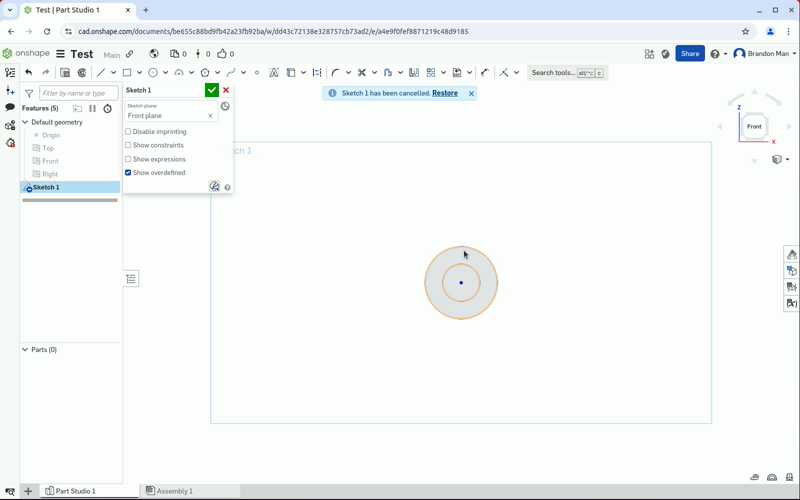
click(464, 250)
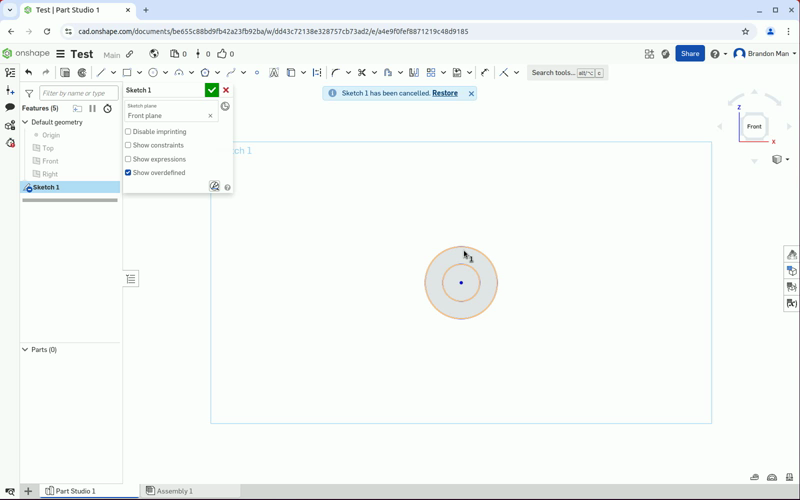
mouse_move(73, 352)
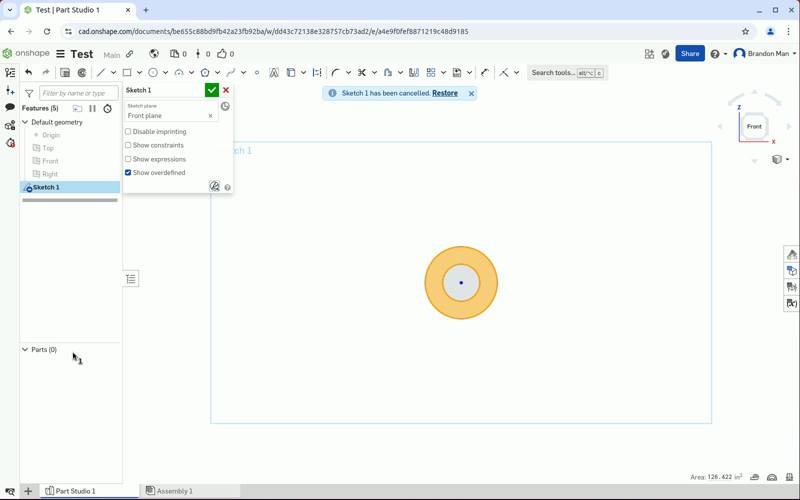
key(shift+y)
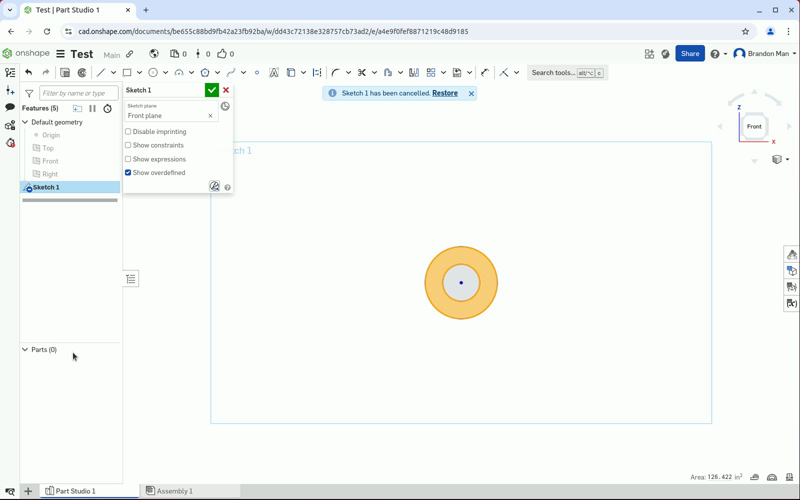
key(shift+e)
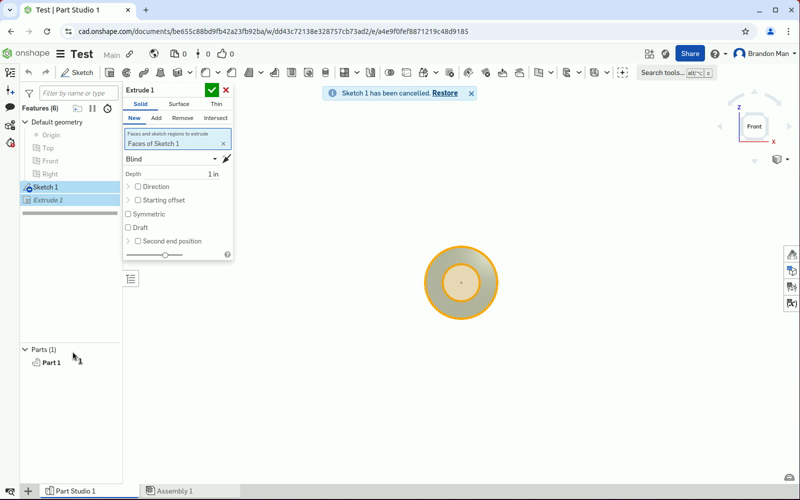
mouse_move(143, 106)
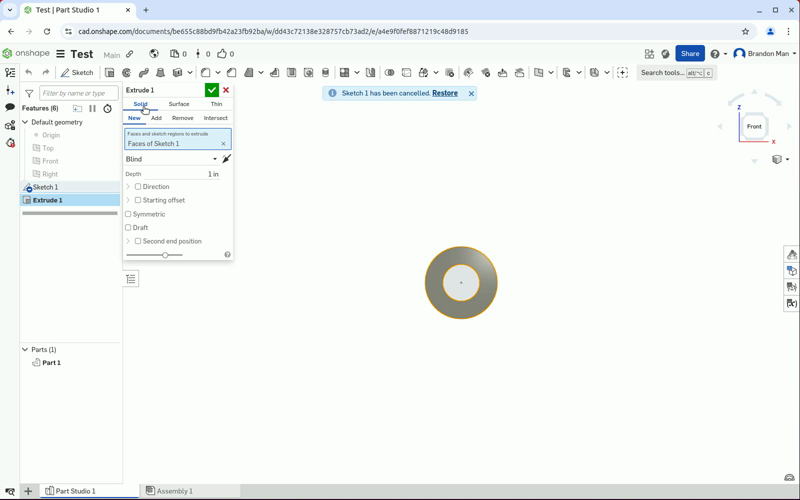
click(143, 106)
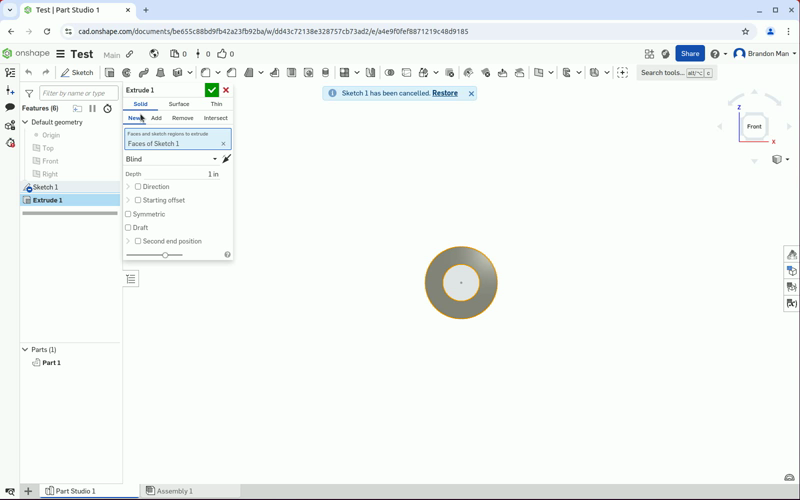
mouse_move(137, 120)
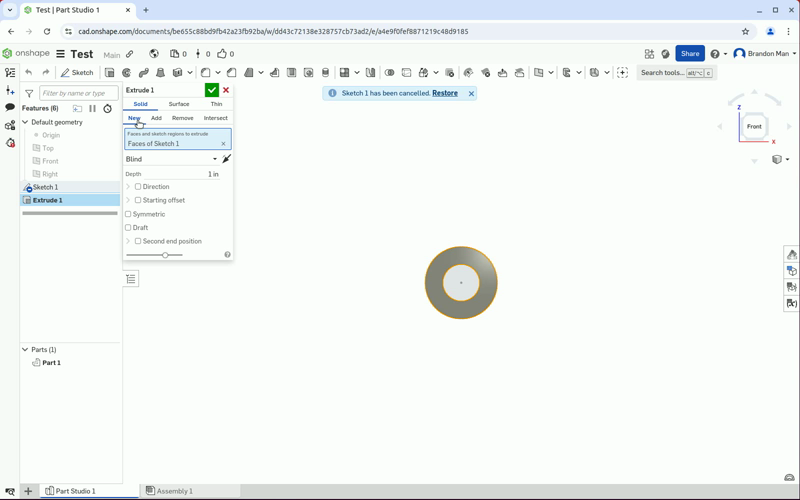
click(137, 120)
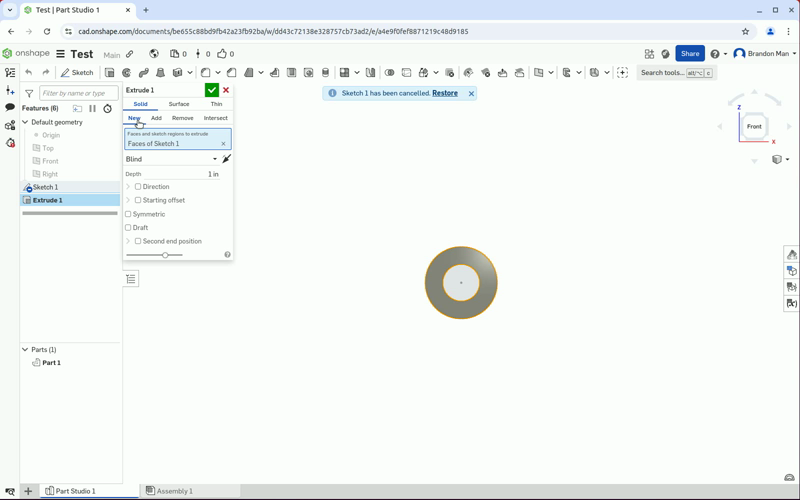
key(tab, 4)
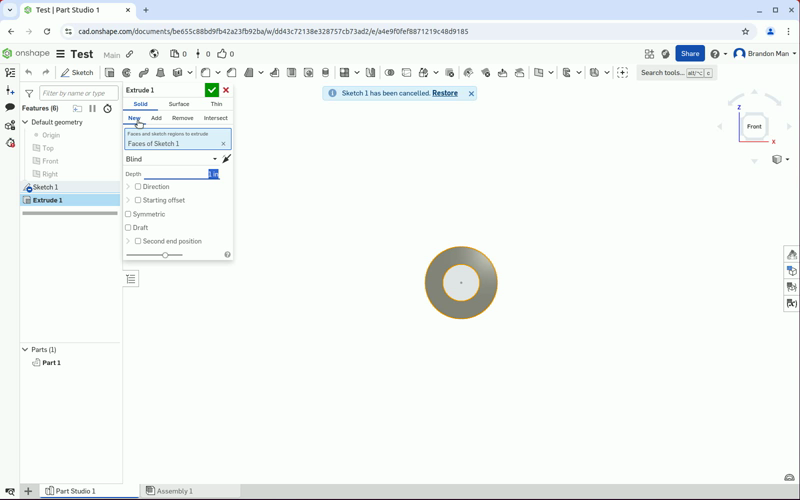
text(3.129)
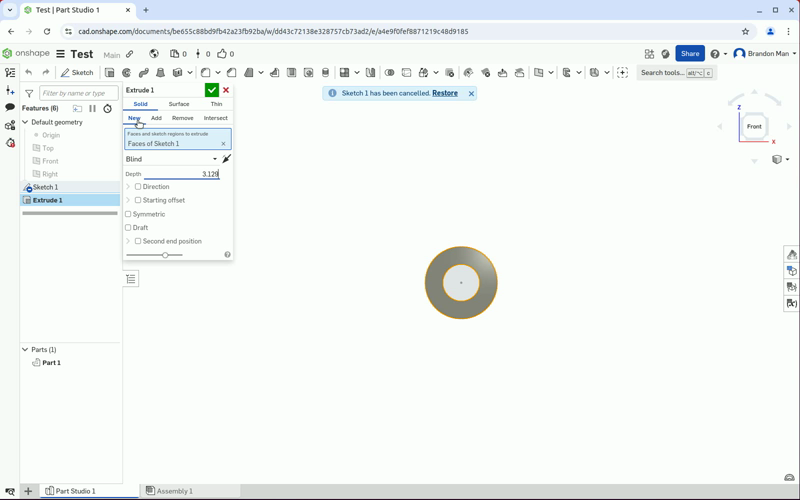
key(enter)
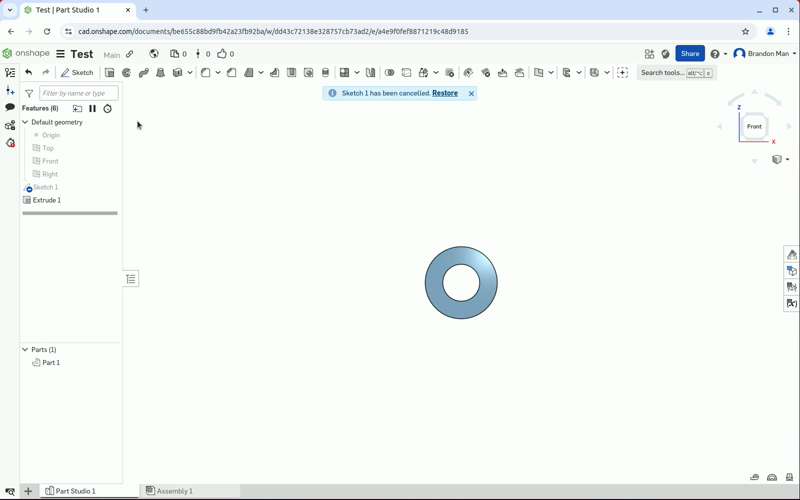
key(shift+h)
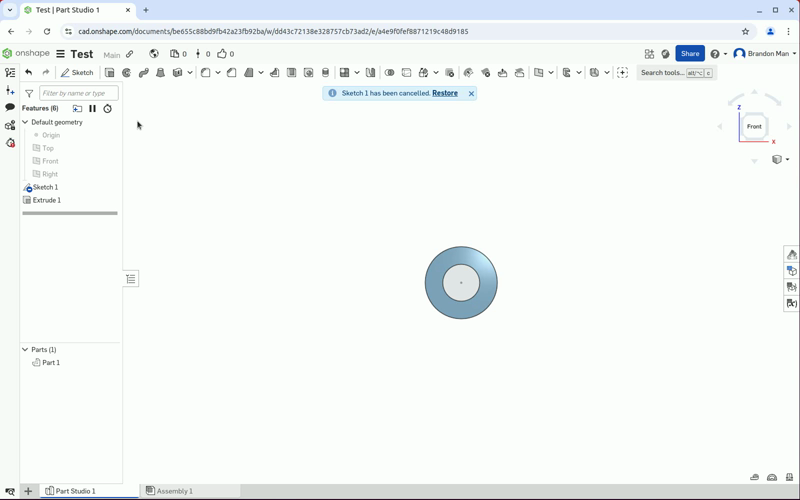
key(shift+h)
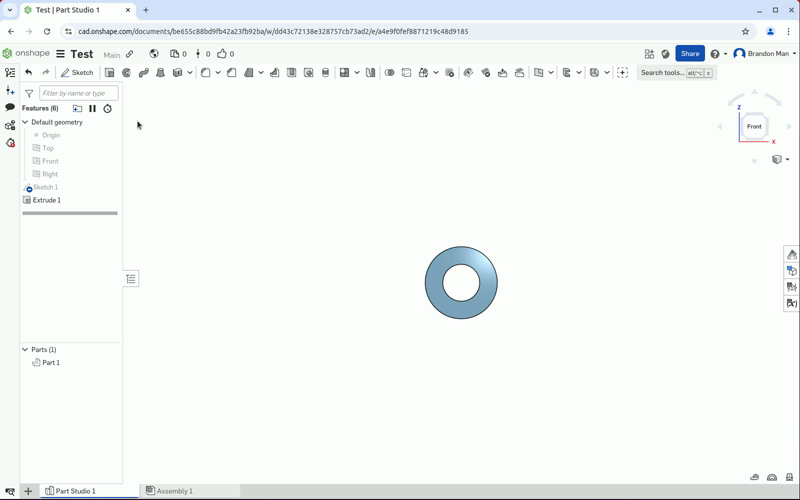
mouse_move(73, 189)
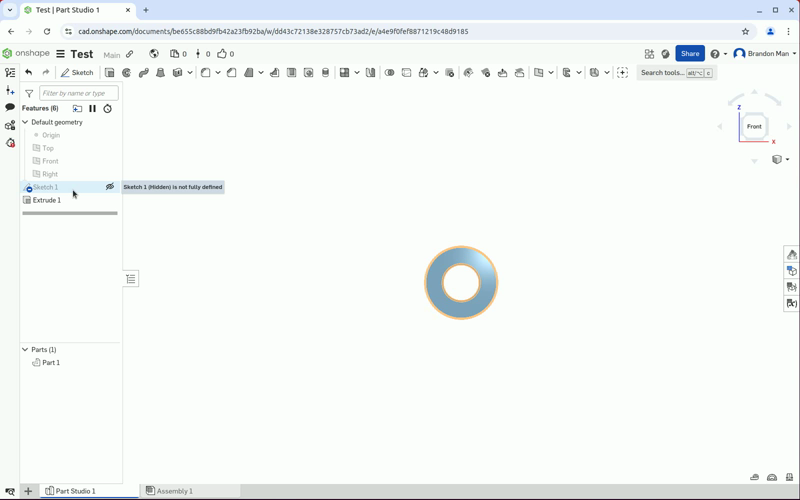
click(73, 189)
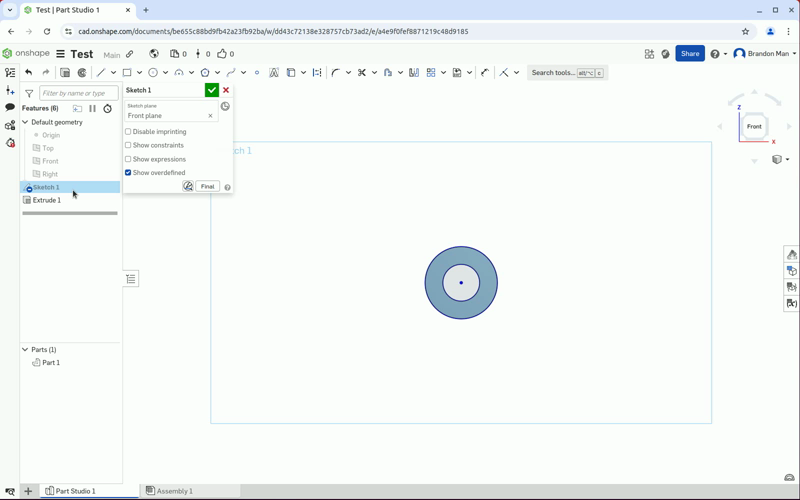
mouse_move(229, 92)
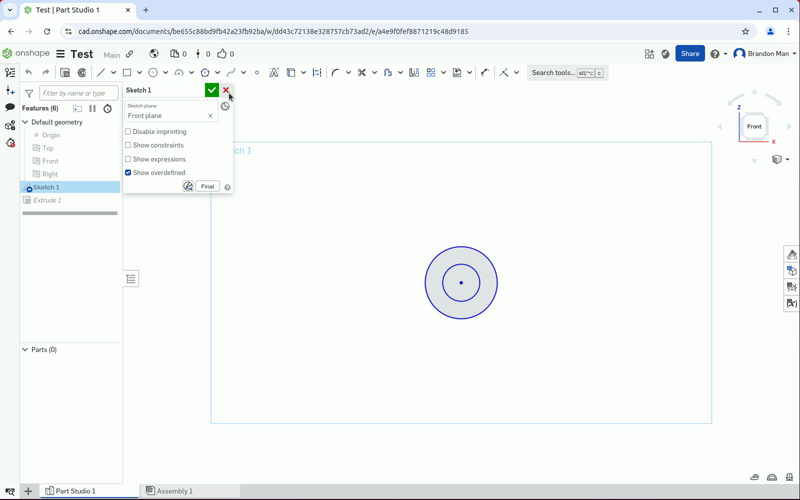
click(229, 92)
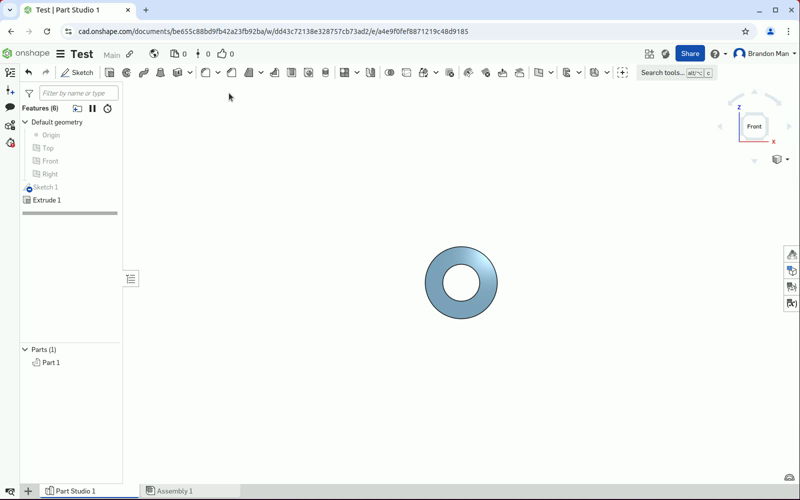
mouse_move(541, 75)
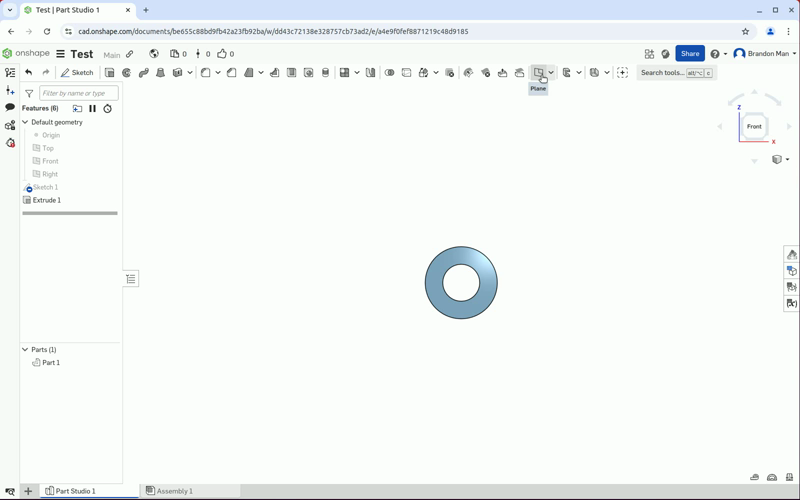
click(541, 75)
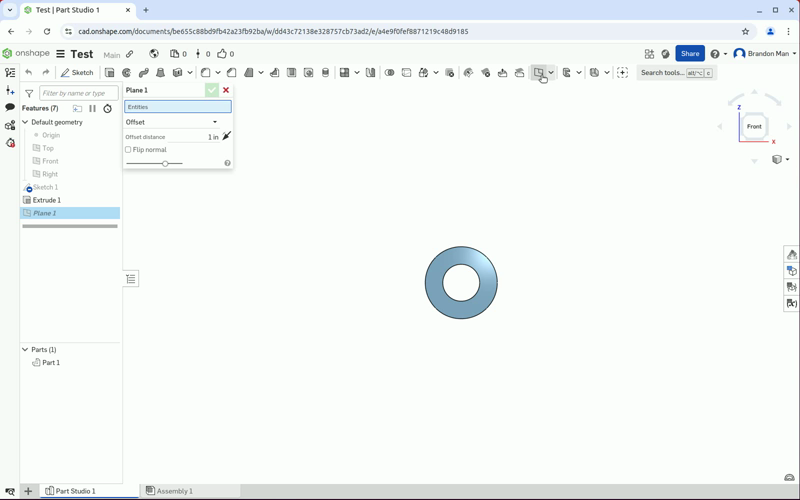
mouse_move(73, 163)
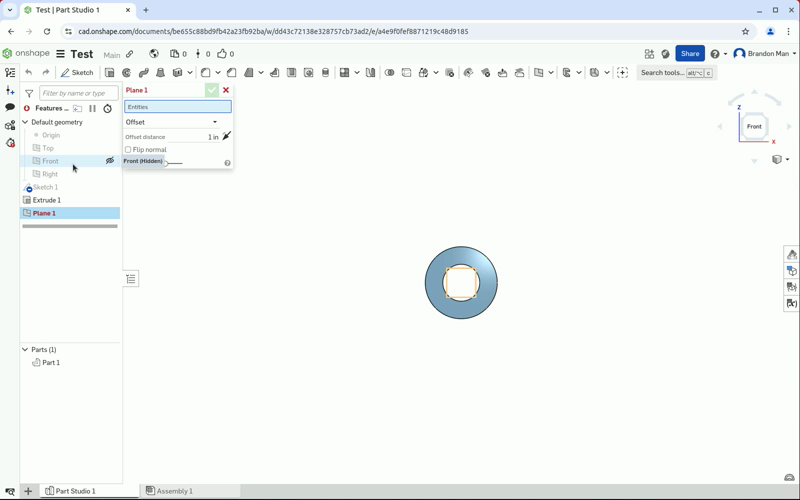
click(73, 163)
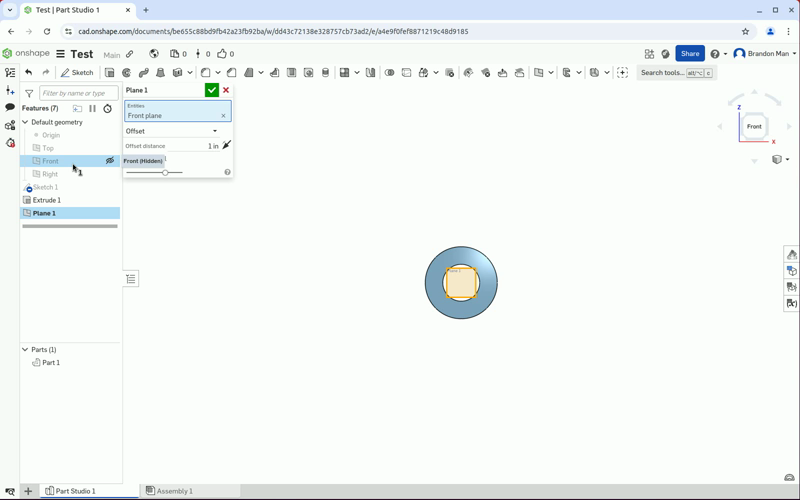
key(tab, 2)
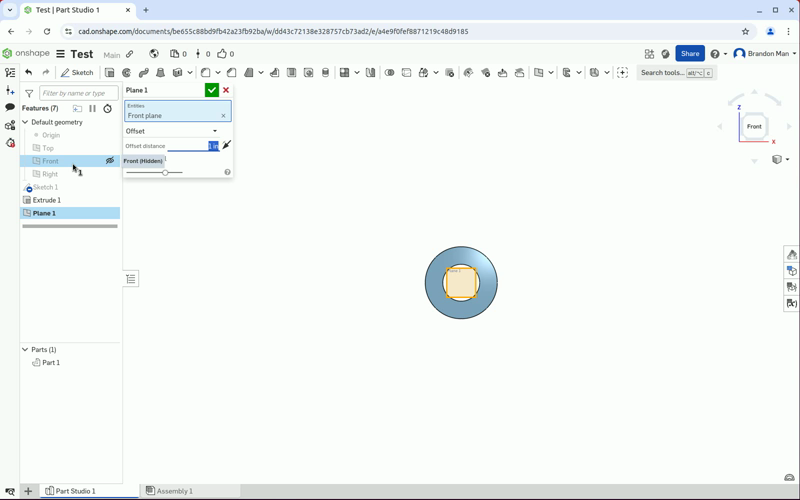
text(3.143)
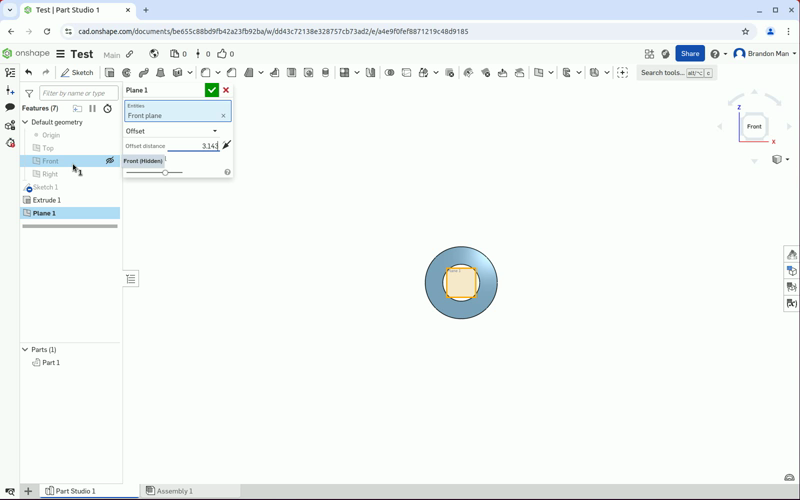
key(enter, 2)
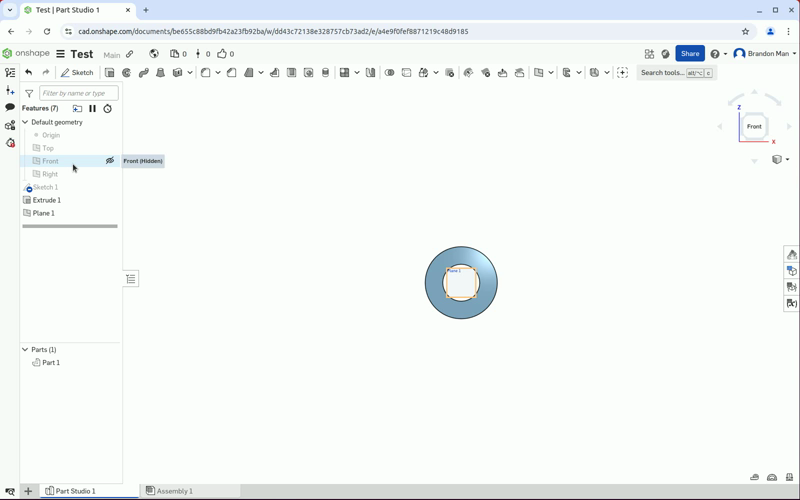
key(shift+s)
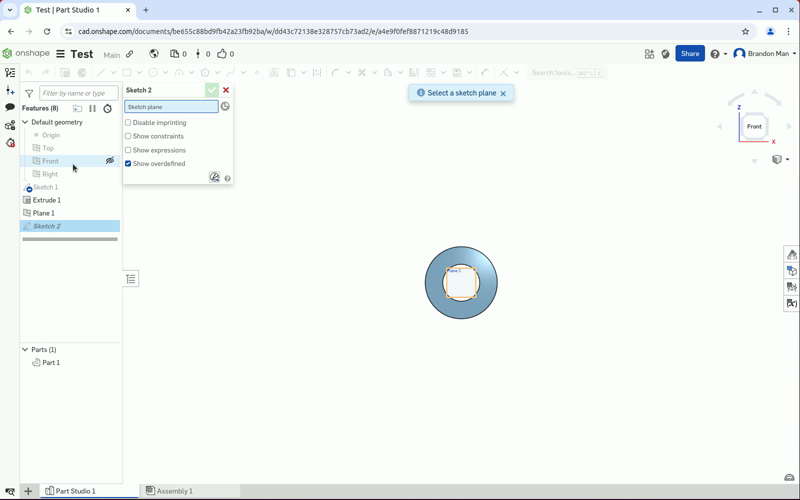
mouse_move(73, 215)
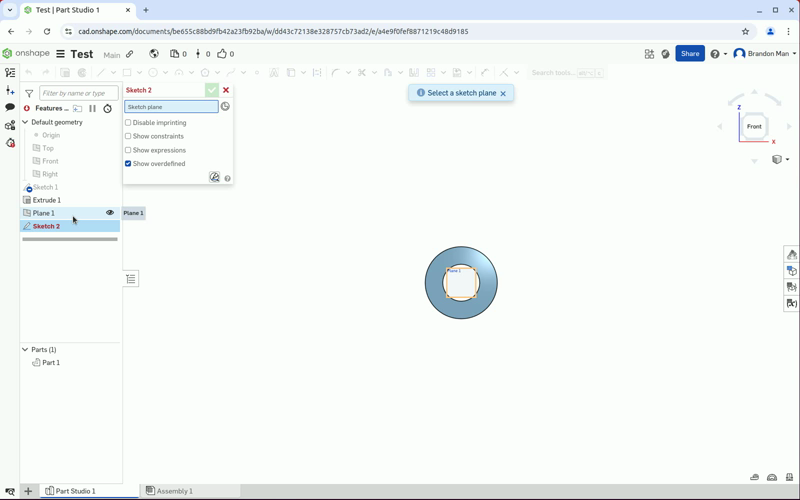
click(73, 215)
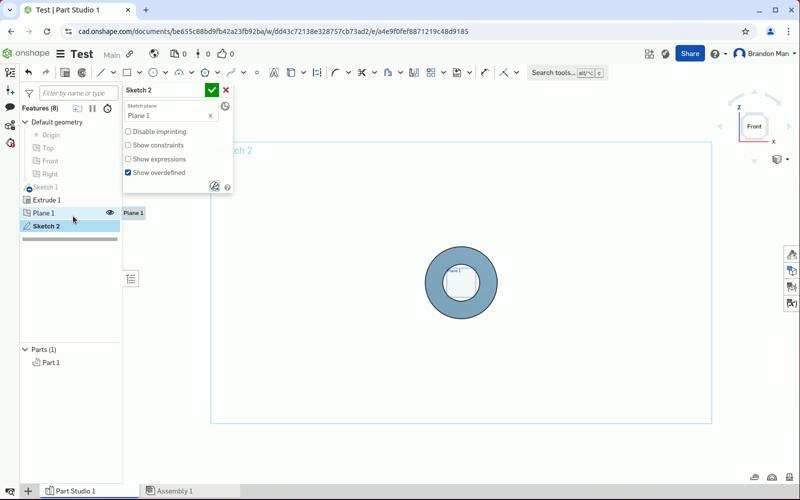
mouse_move(73, 352)
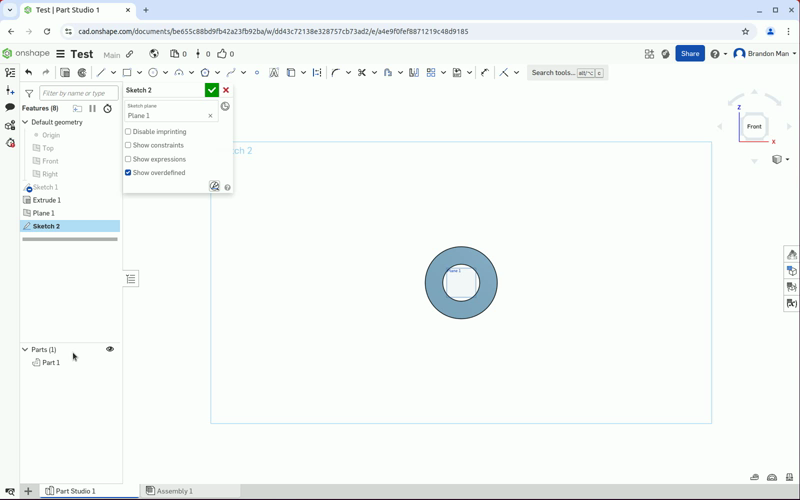
key(y)
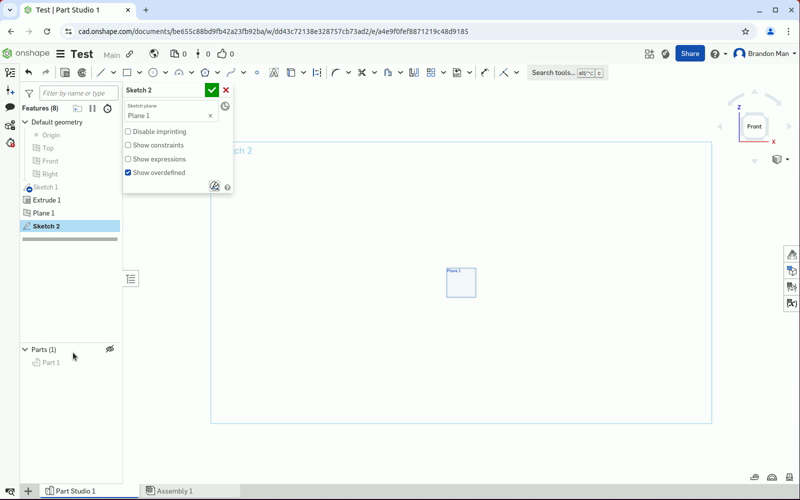
key(c)
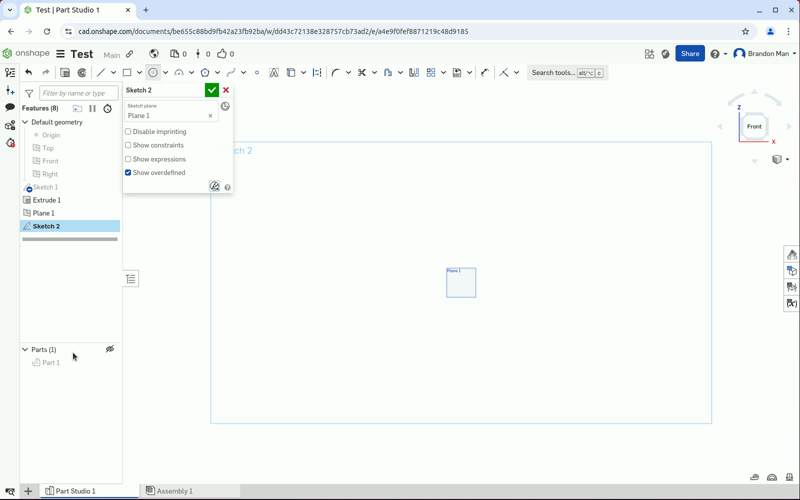
key_down(shift)
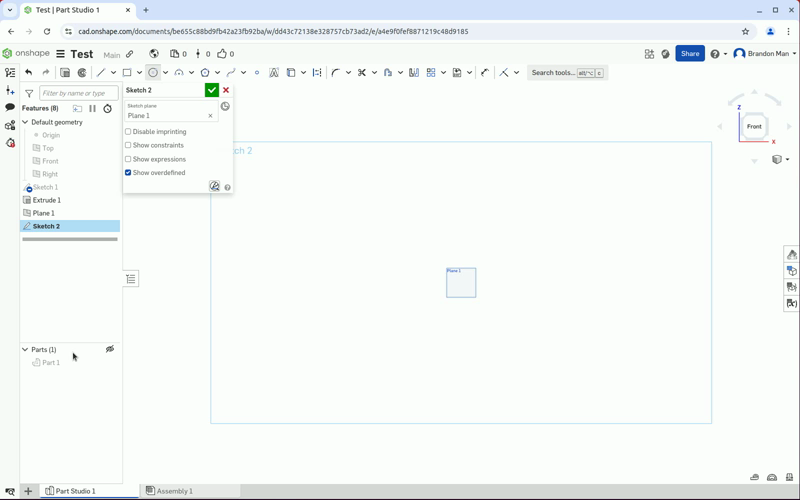
mouse_move(461, 282)
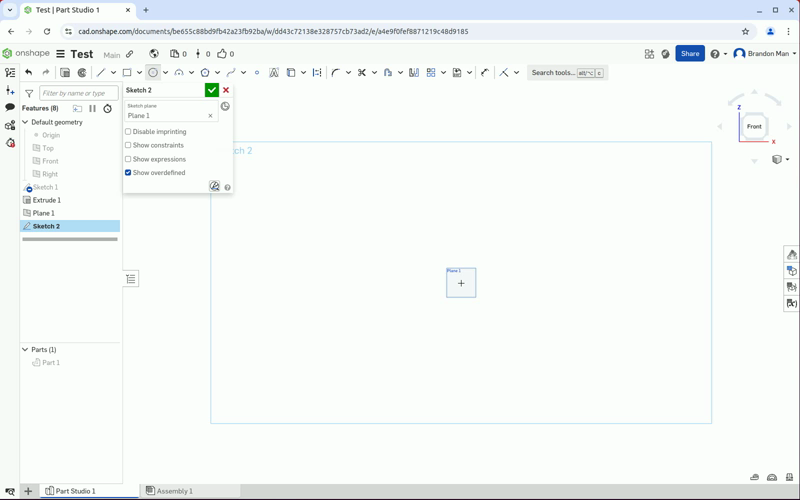
click(461, 282)
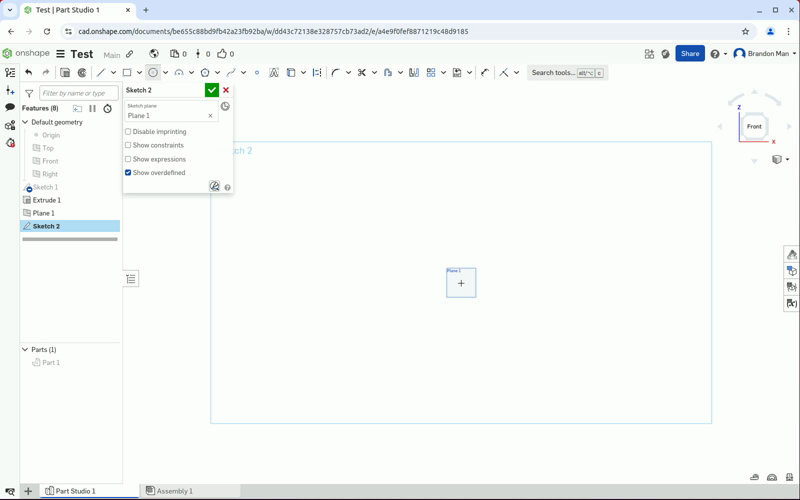
key_up(shift)
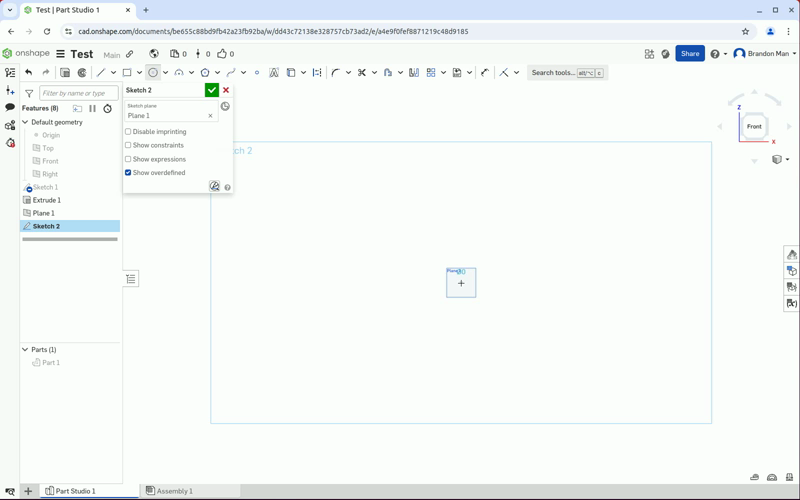
mouse_move(494, 282)
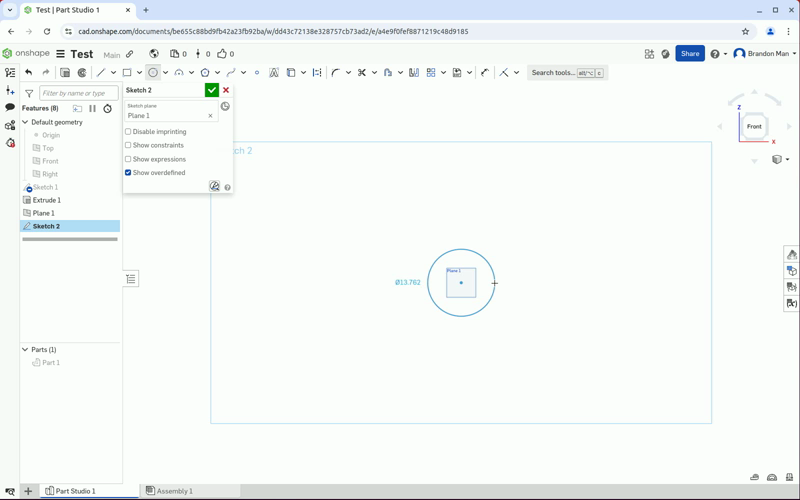
click(494, 282)
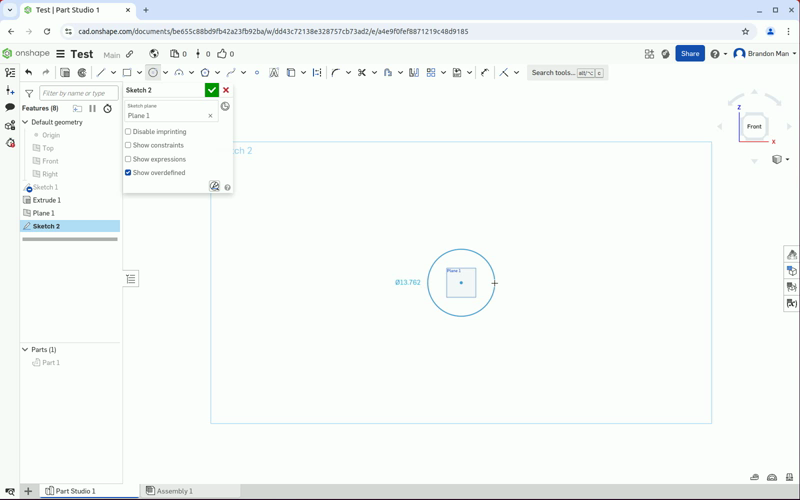
key(esc)
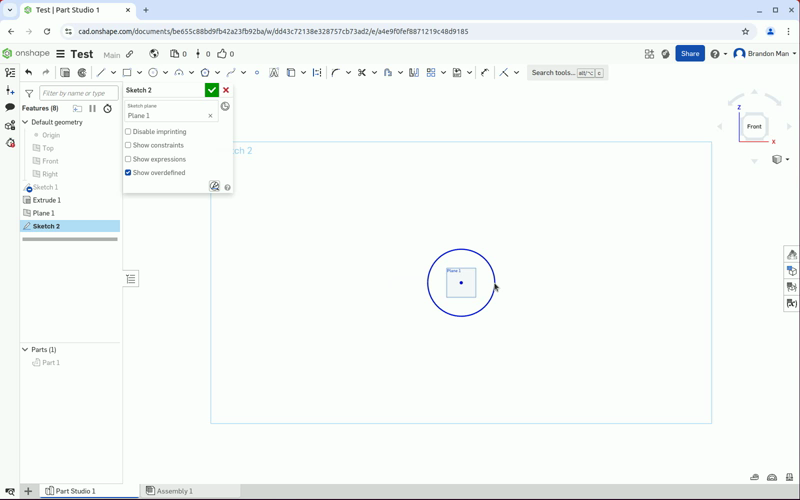
key(c)
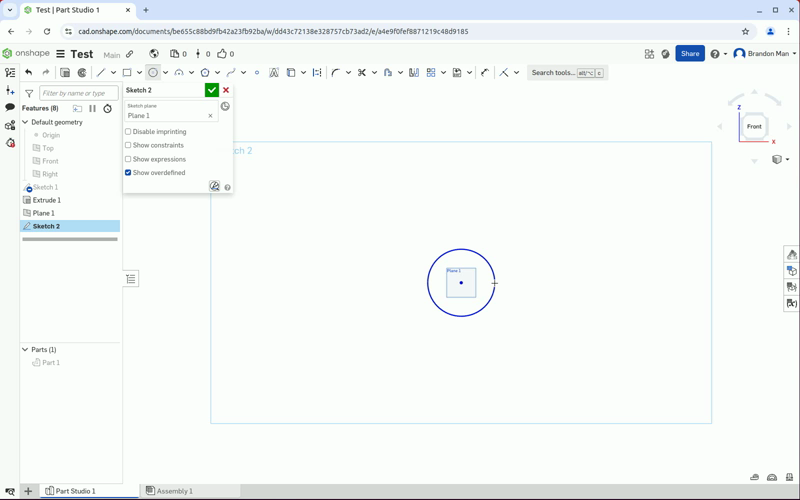
key_down(shift)
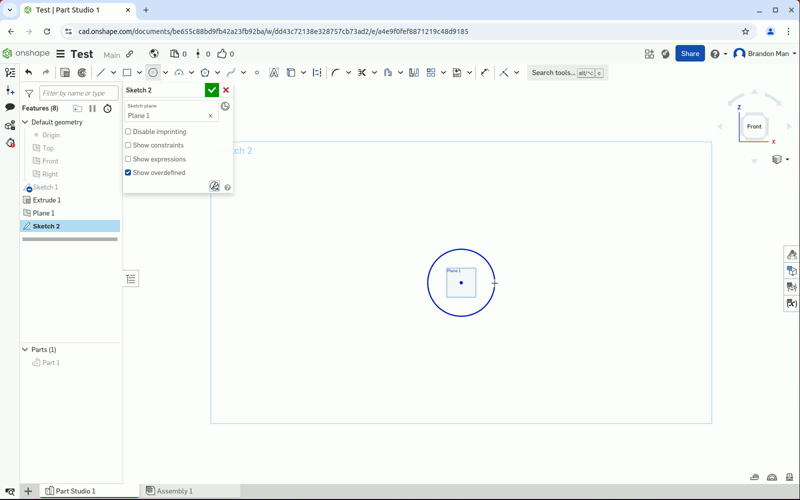
mouse_move(461, 282)
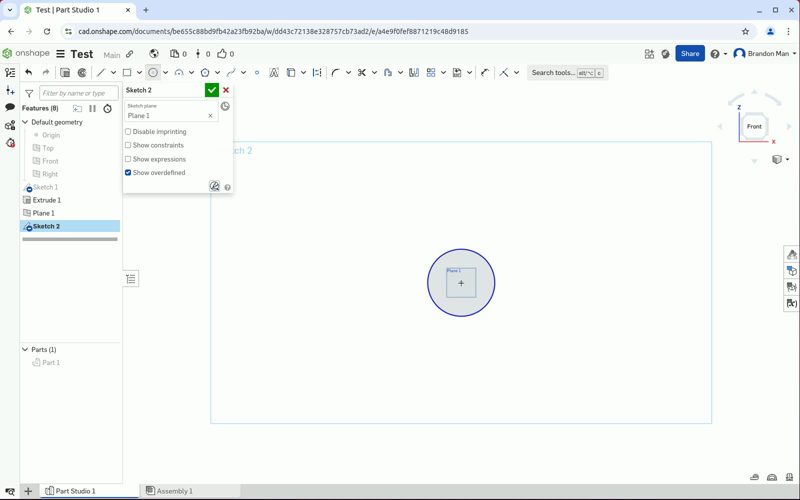
click(461, 282)
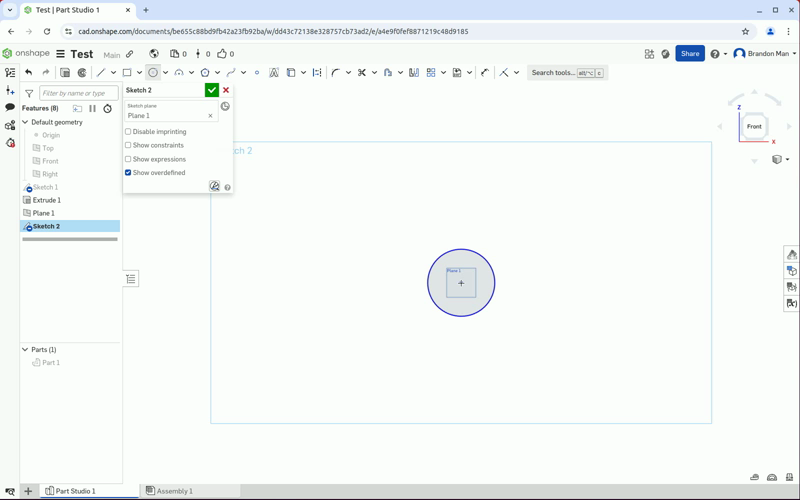
key_up(shift)
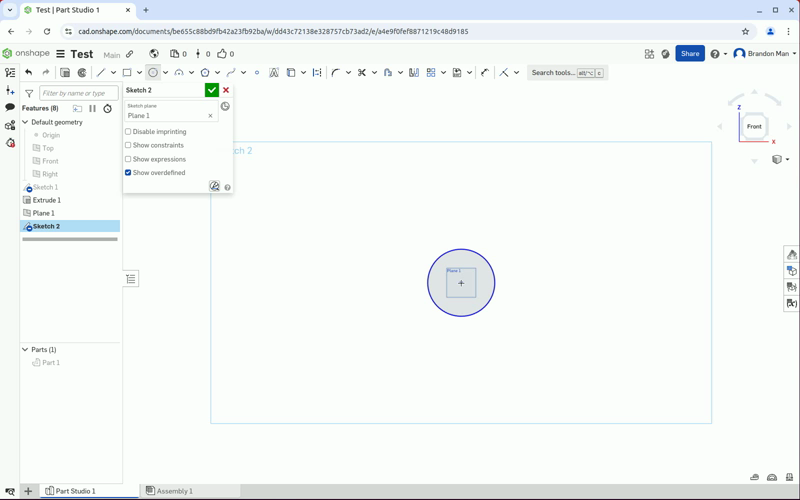
mouse_move(480, 282)
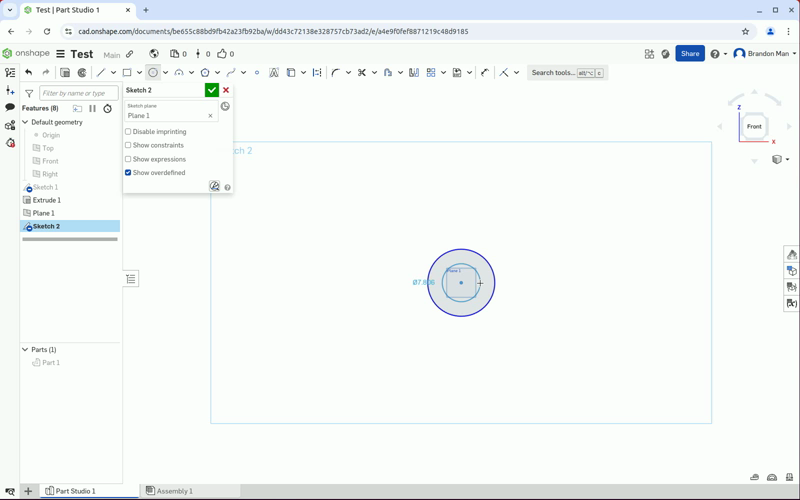
click(480, 282)
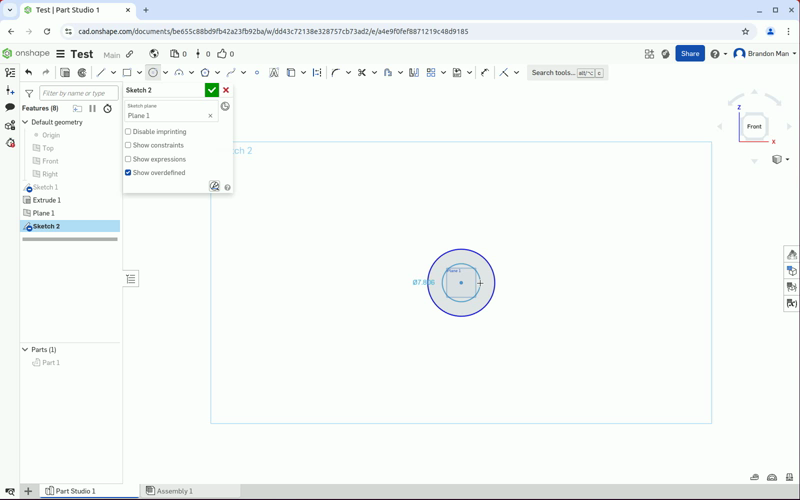
key(esc)
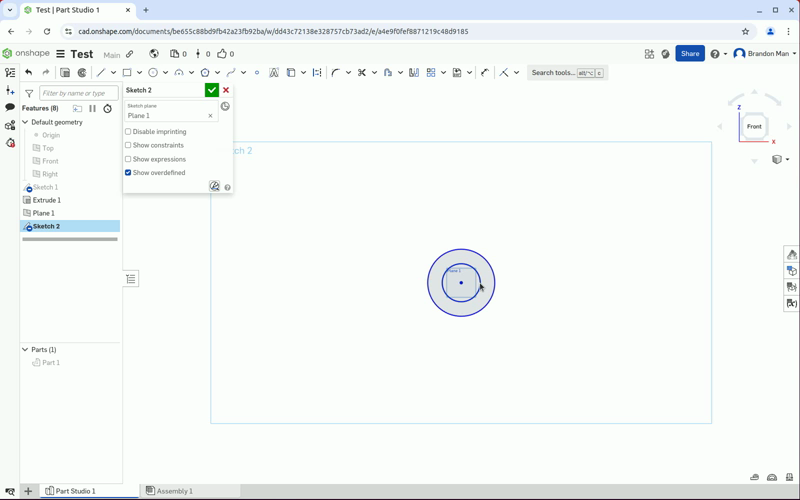
mouse_move(462, 311)
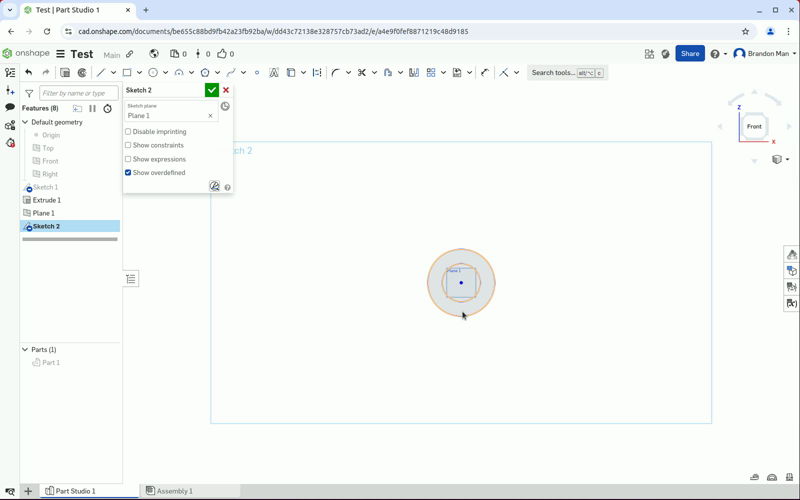
click(462, 311)
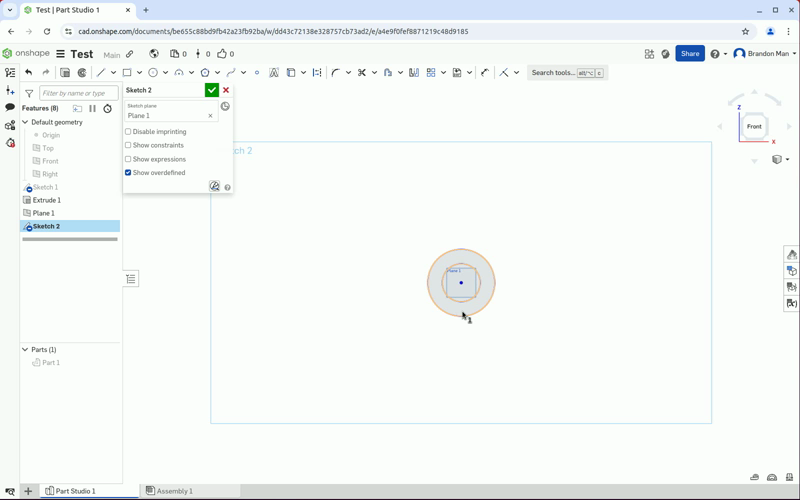
mouse_move(73, 352)
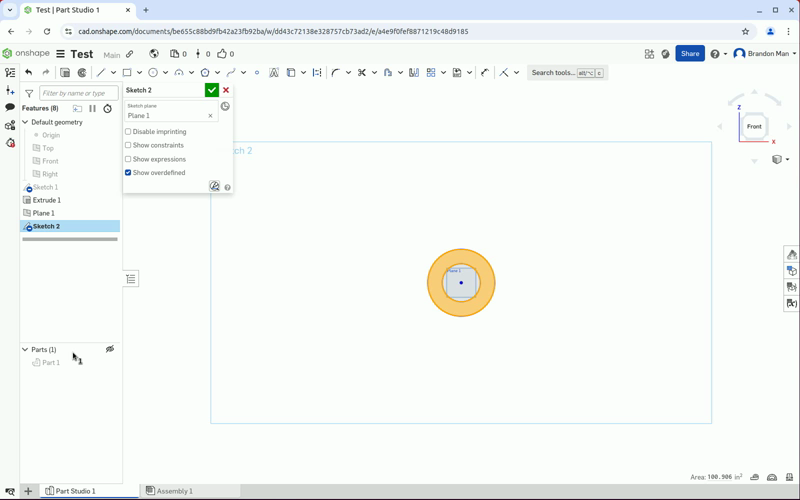
key(shift+y)
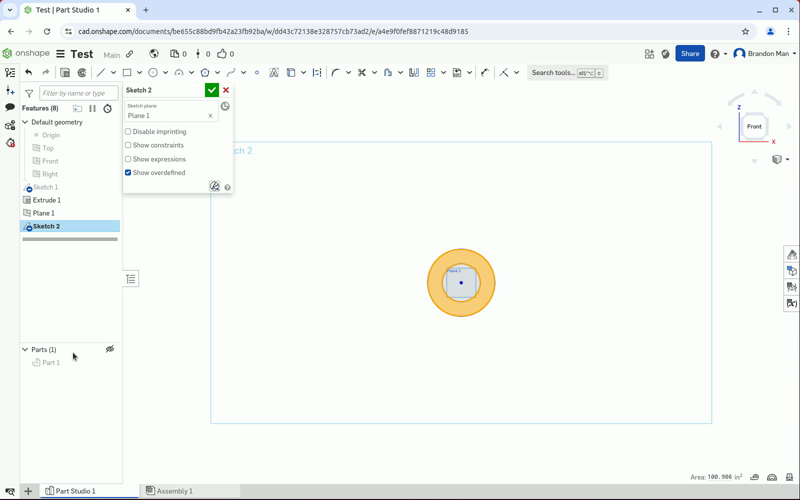
key(shift+e)
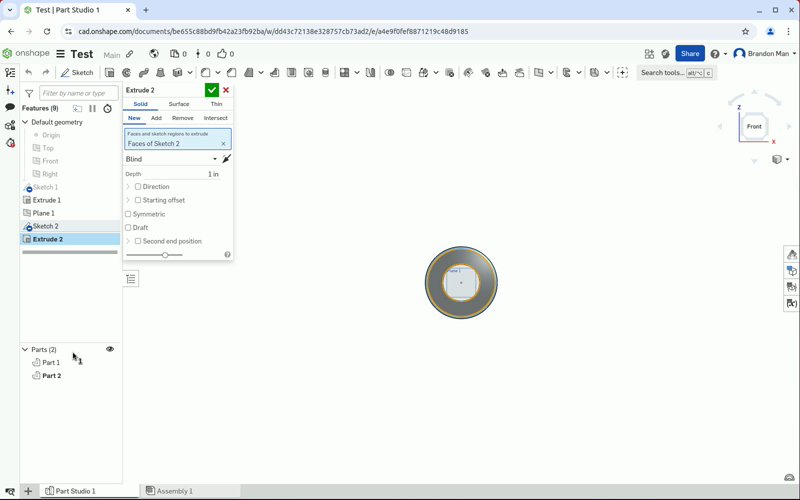
mouse_move(143, 106)
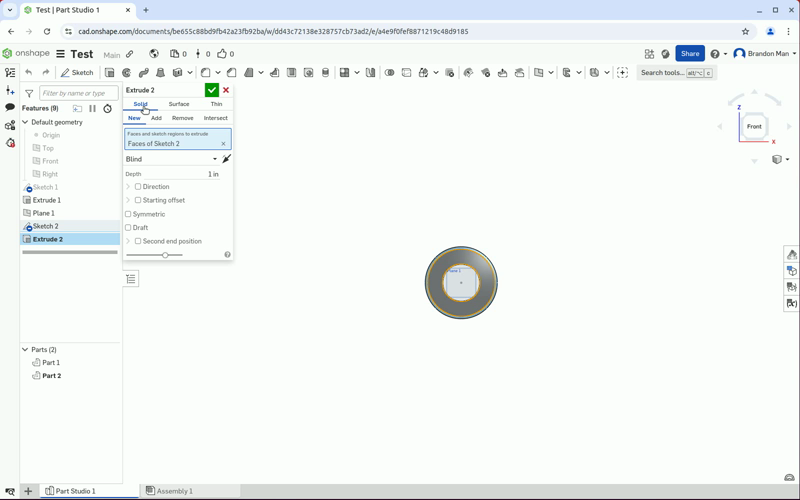
click(143, 106)
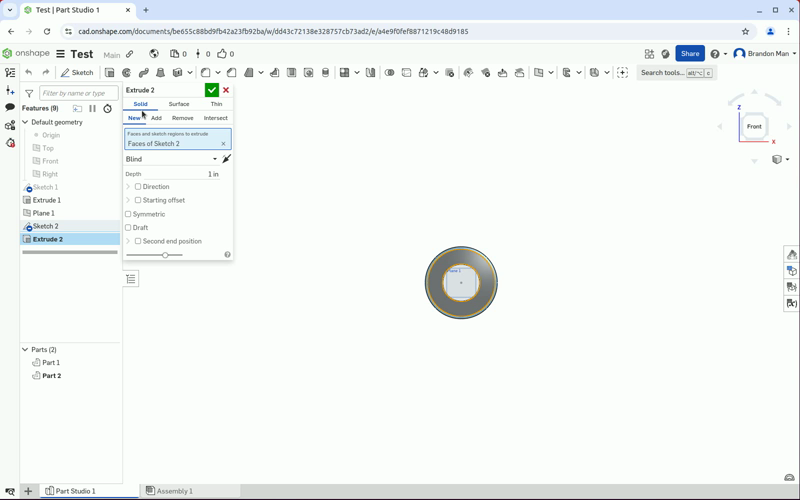
mouse_move(137, 120)
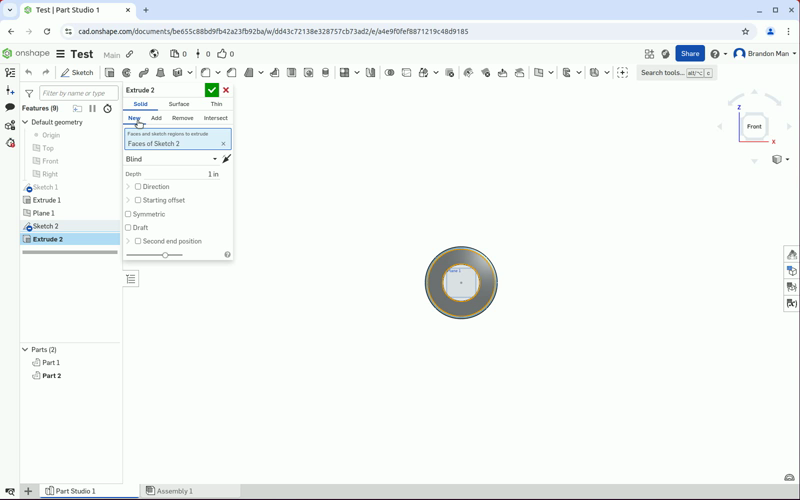
click(137, 120)
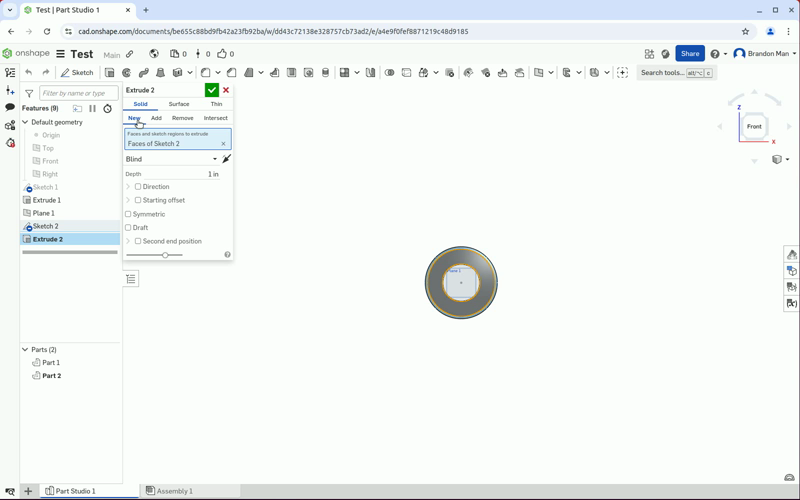
key(tab, 4)
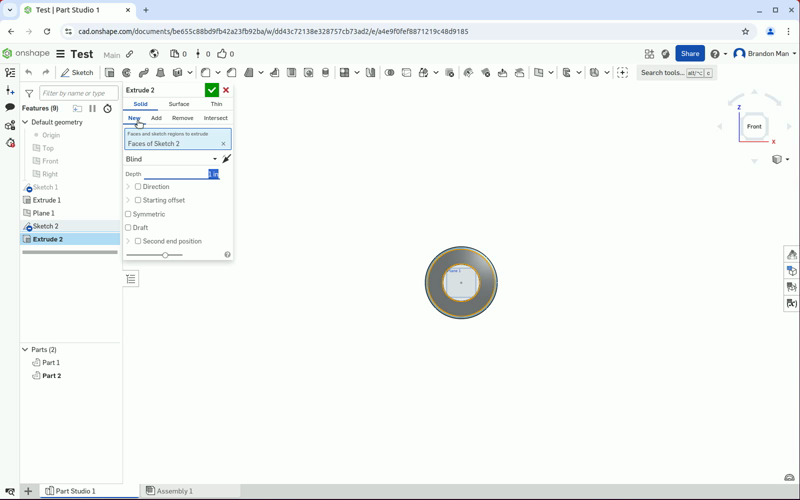
text(0.963)
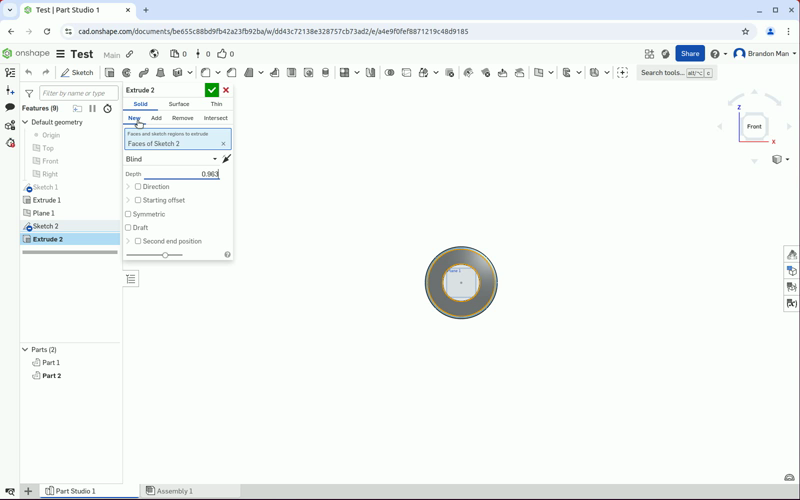
key(enter)
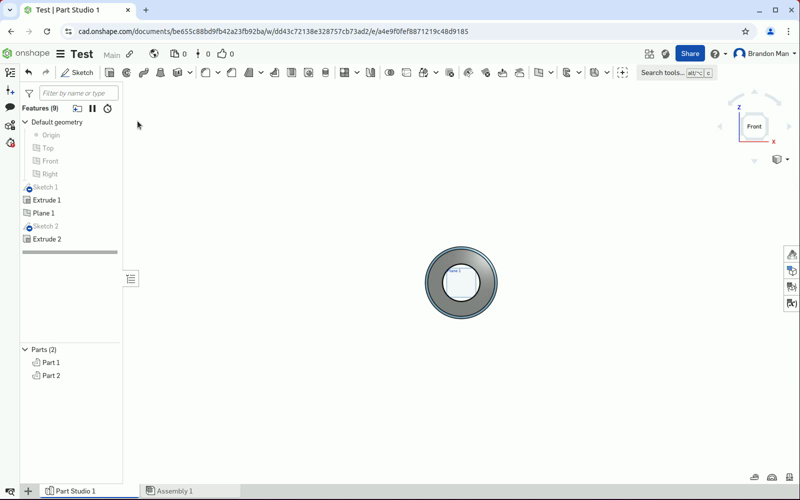
key(shift+h)
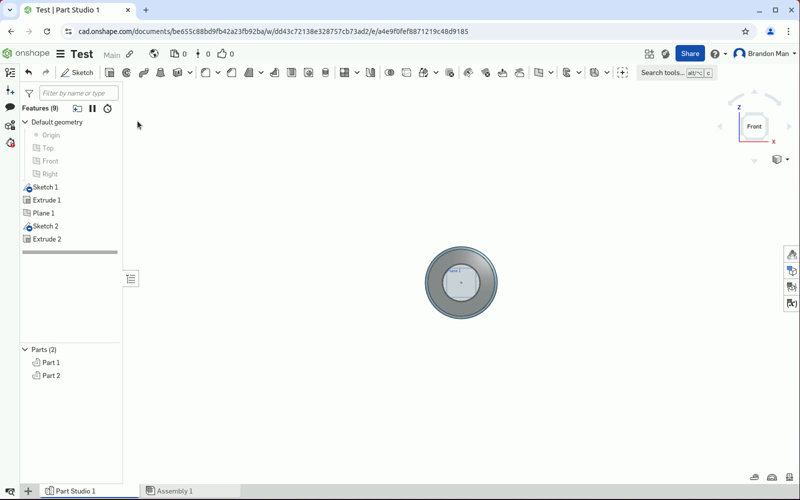
key(shift+h)
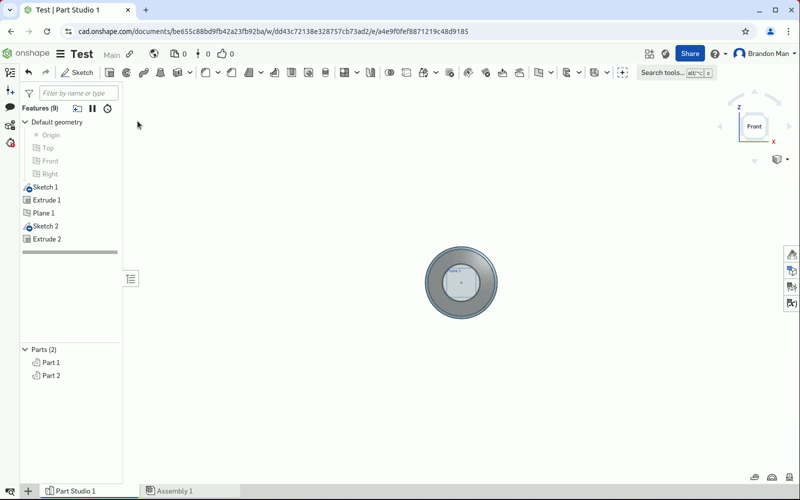
key(shift+7)
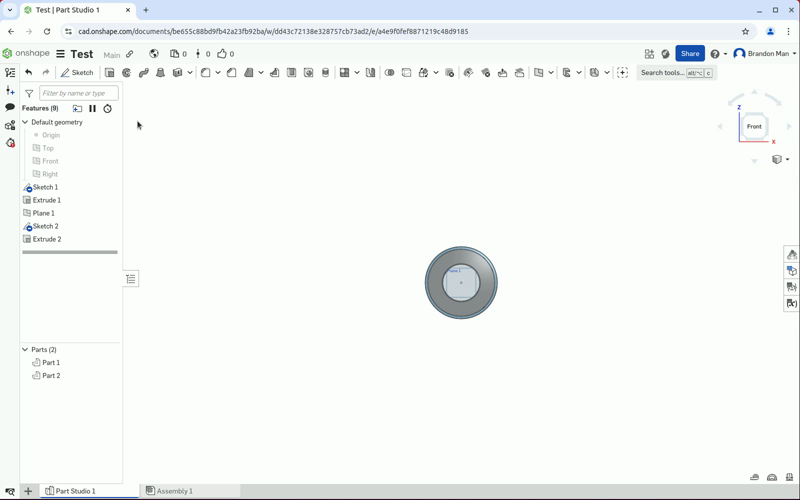
key(left, 2)
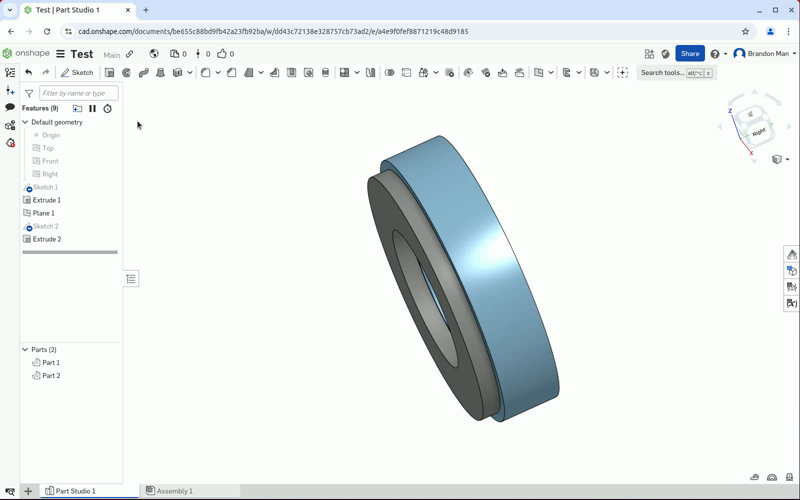
key(down, 2)
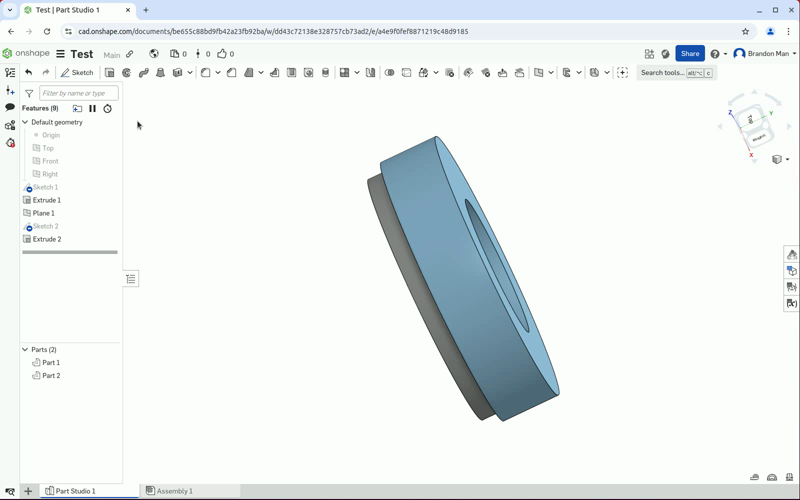
key(up, 2)
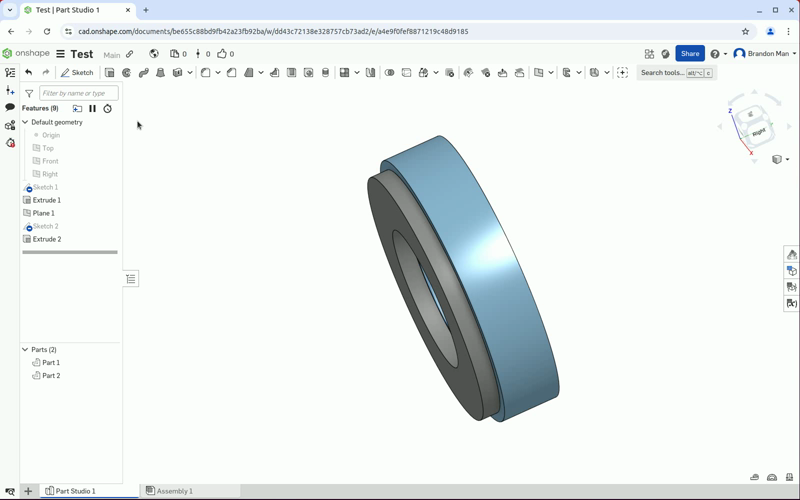
key(right, 2)
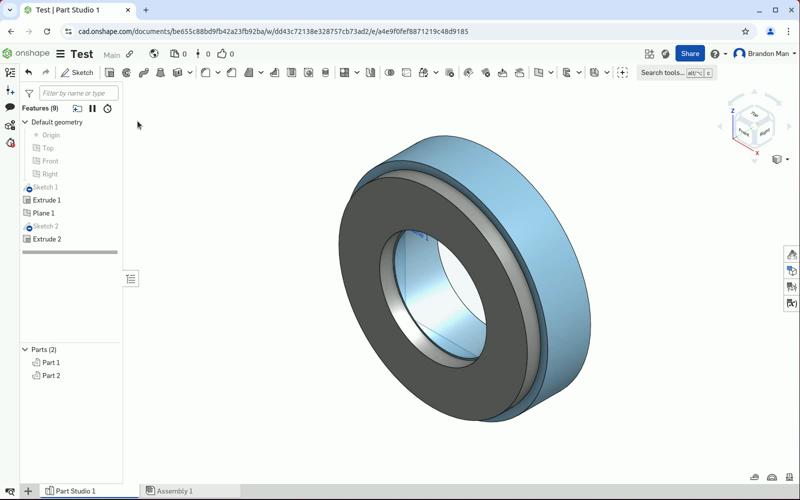
mouse_move(73, 189)
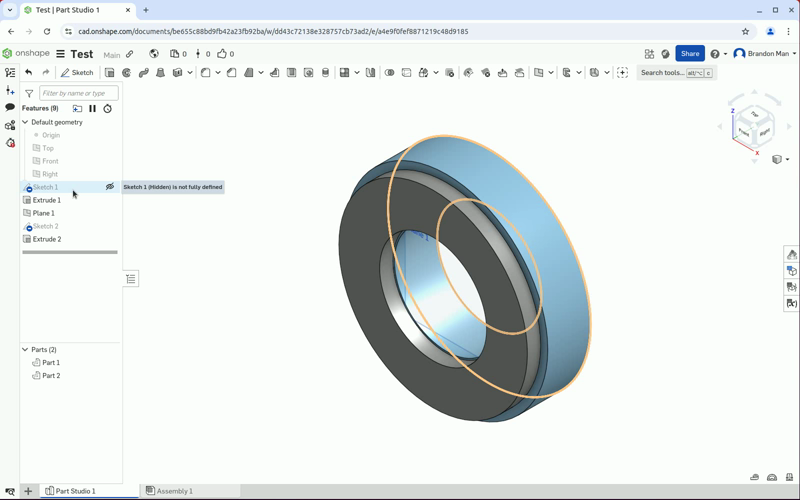
click(73, 189)